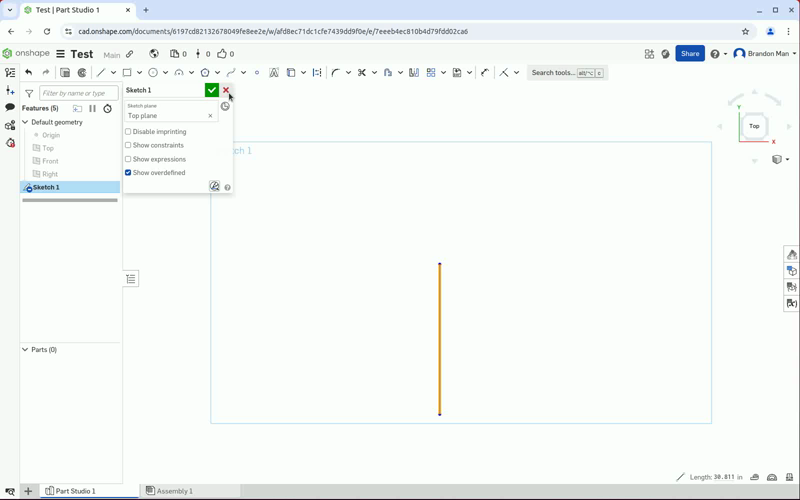
key(shift+h)
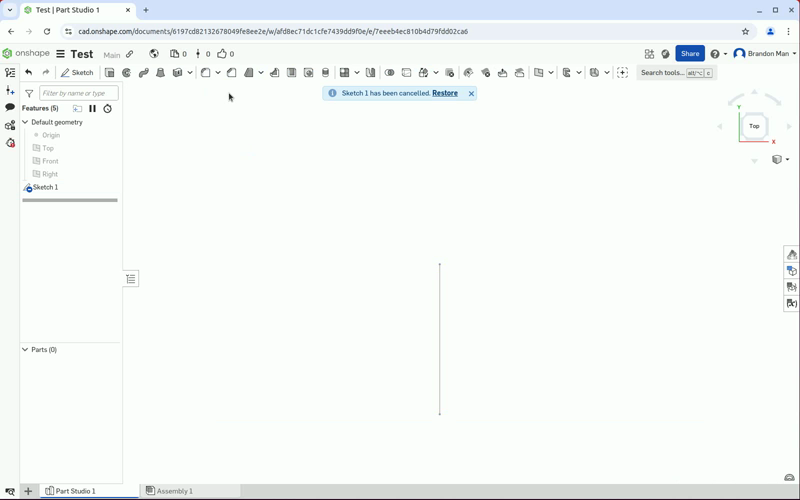
key(shift+s)
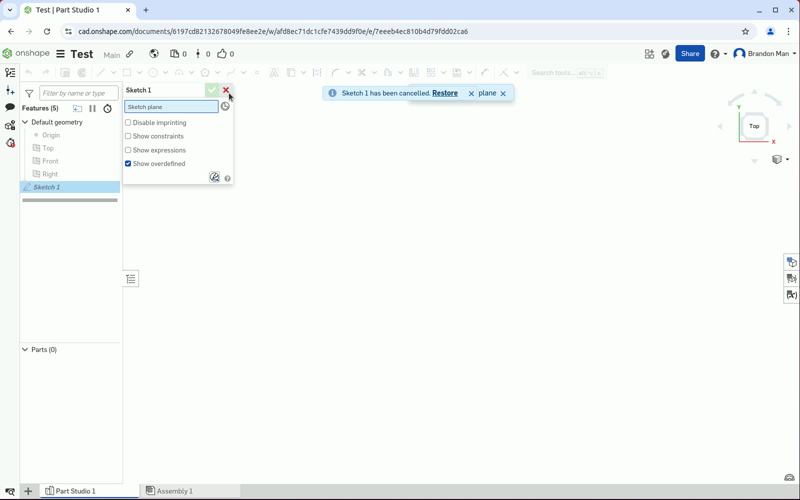
mouse_move(73, 150)
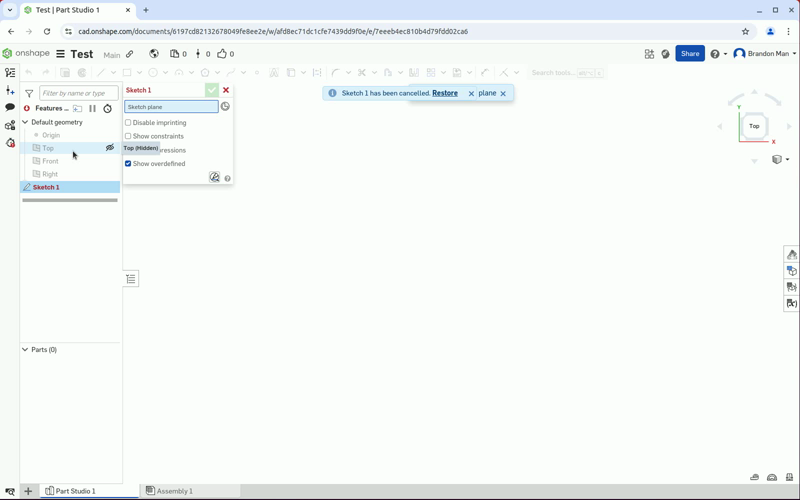
click(73, 150)
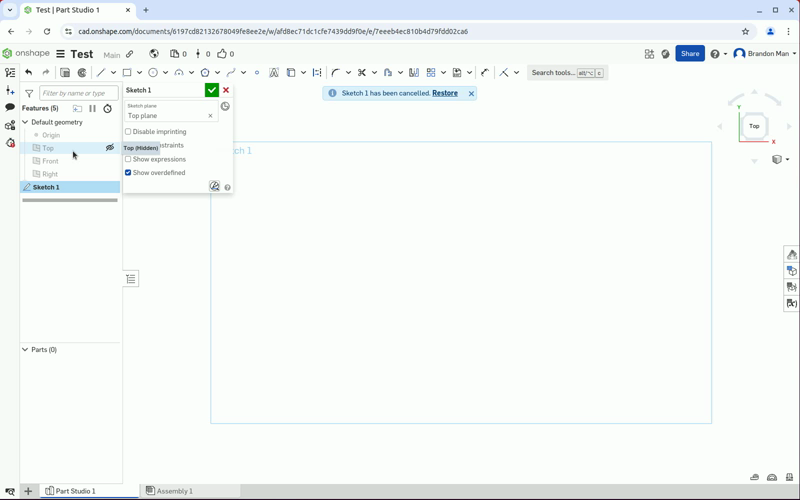
mouse_move(73, 352)
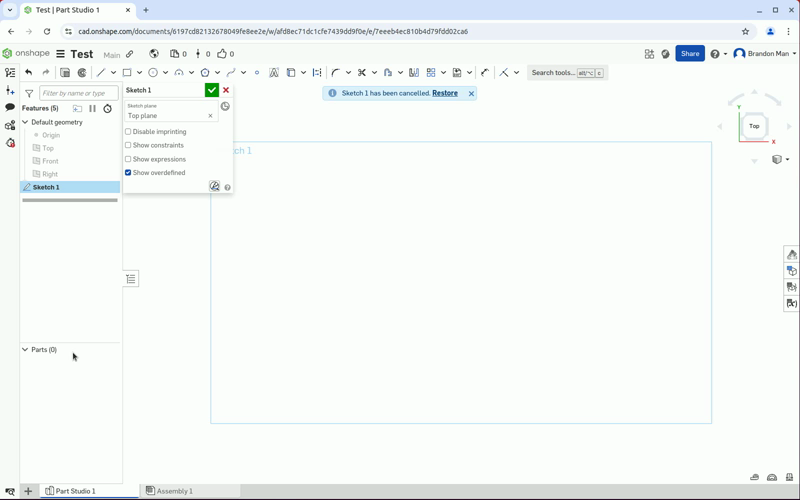
key(y)
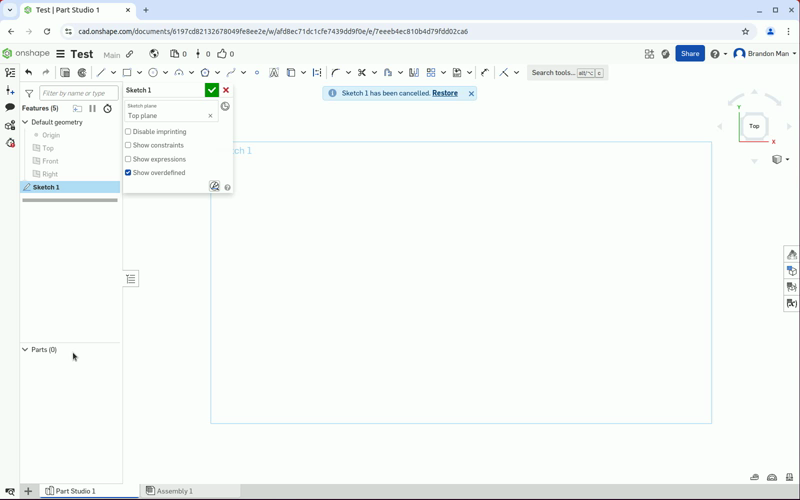
key(l)
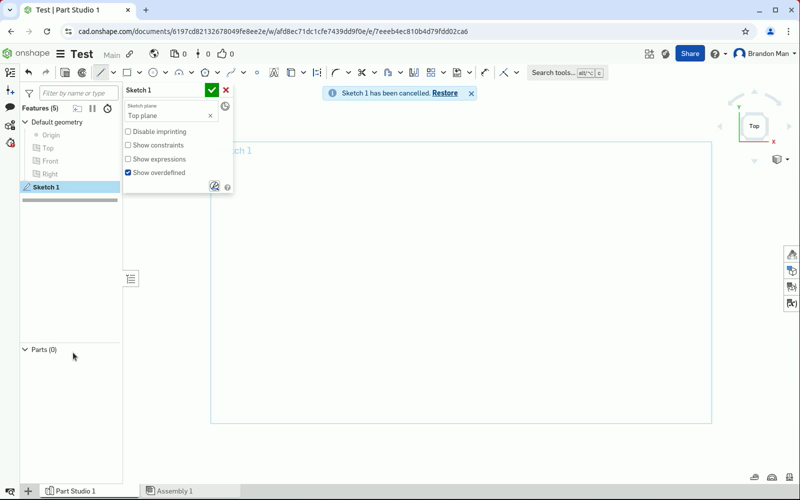
key_down(shift)
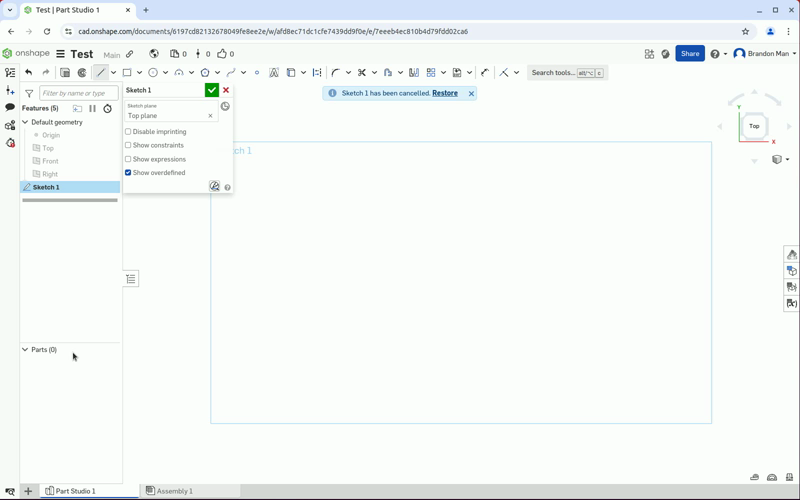
mouse_move(348, 336)
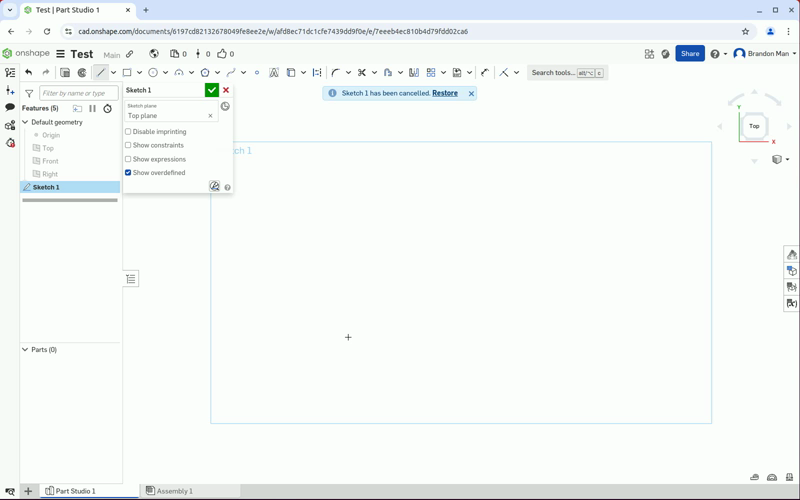
click(348, 336)
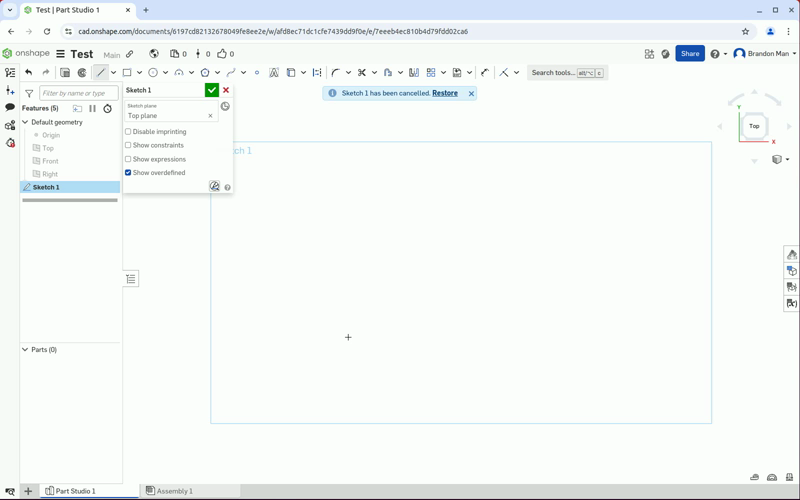
key_up(shift)
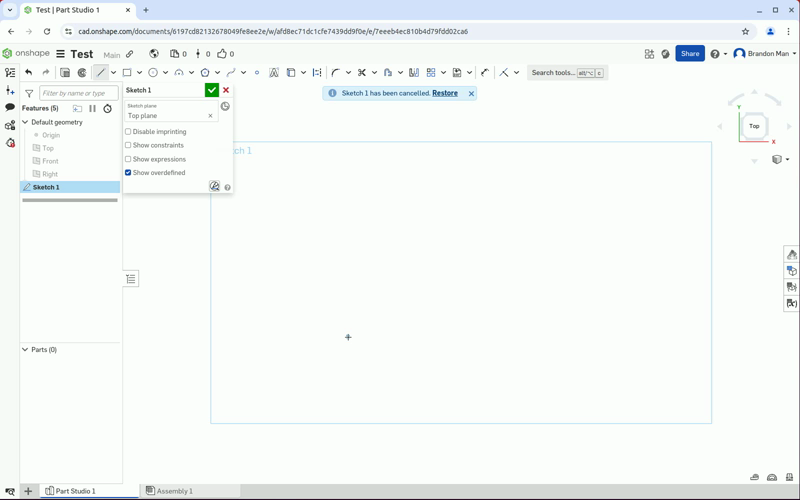
key_down(shift)
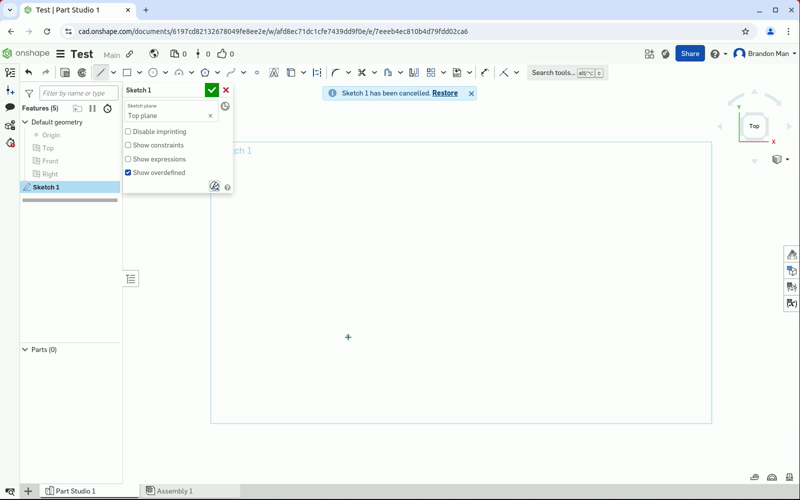
mouse_move(572, 336)
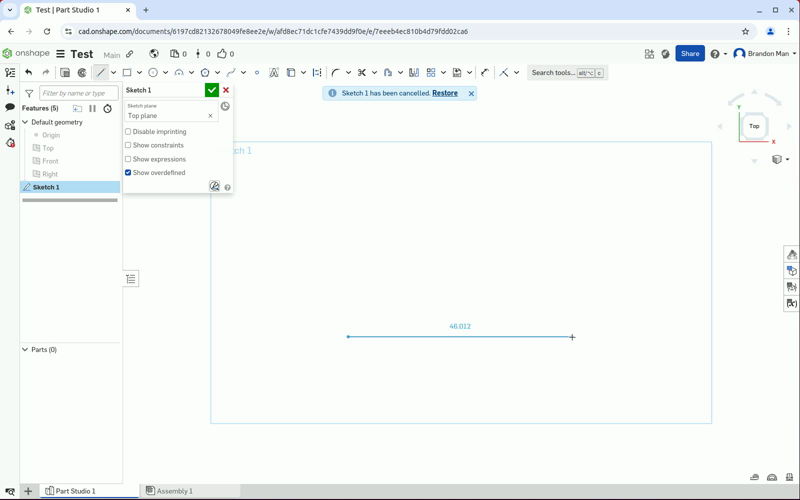
click(572, 336)
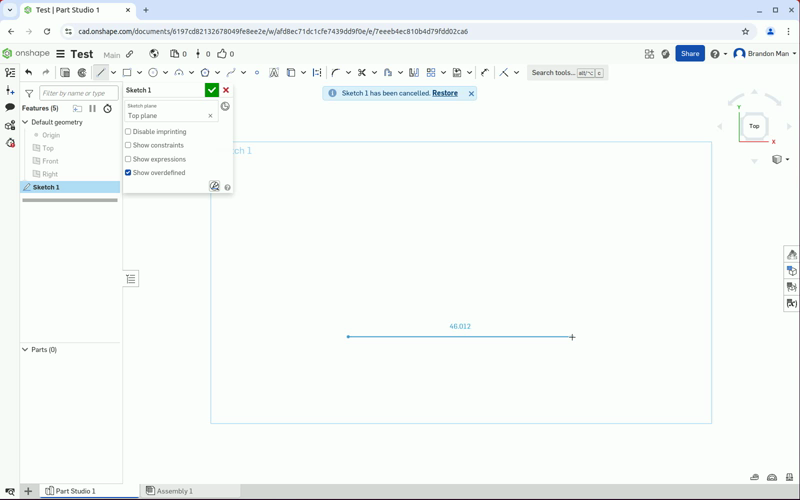
key_up(shift)
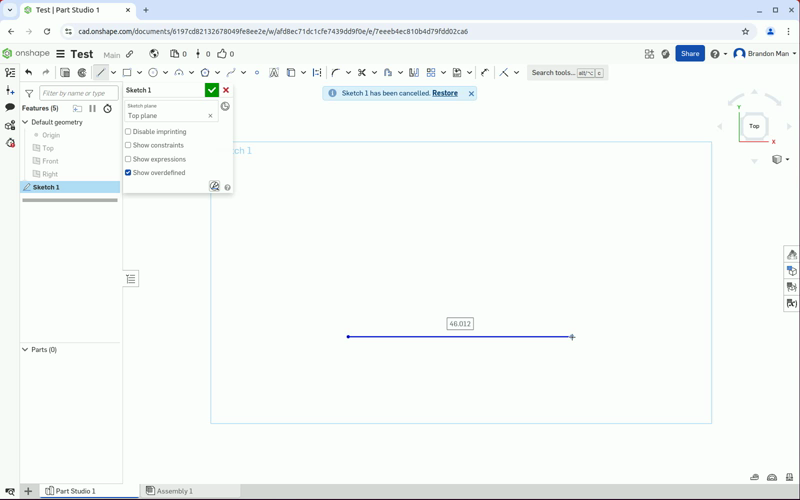
key_down(shift)
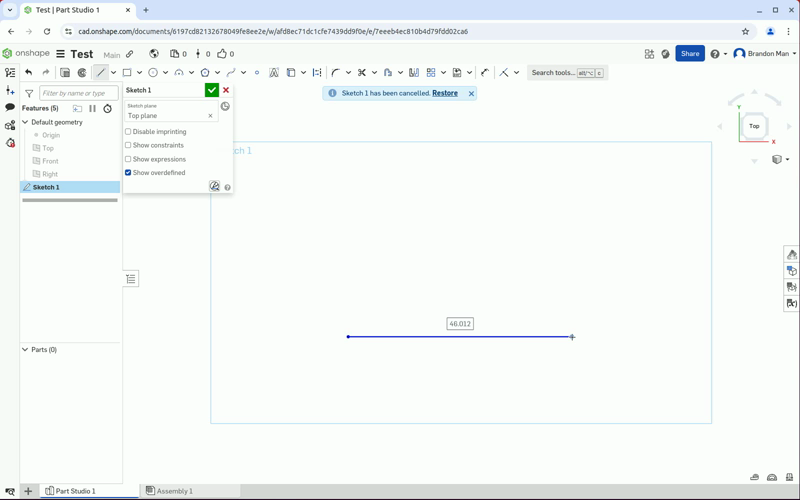
mouse_move(572, 228)
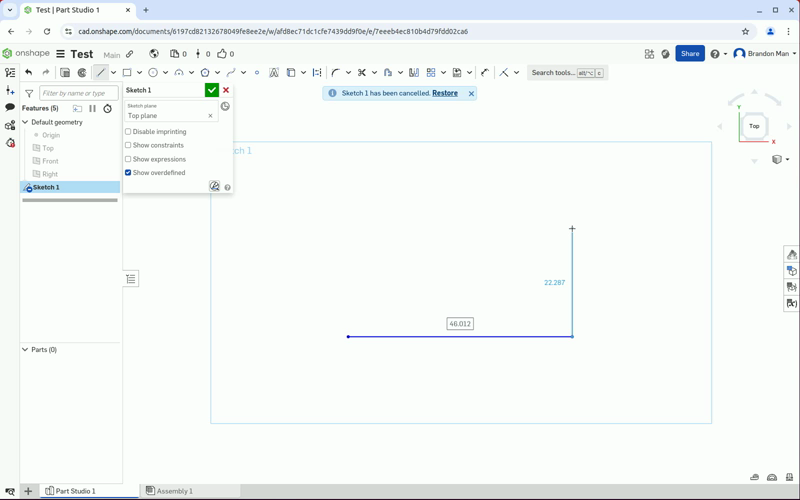
click(572, 228)
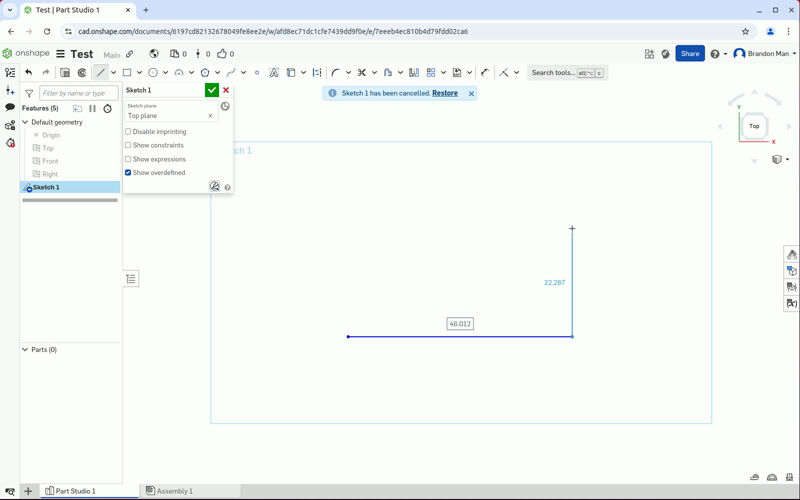
key_up(shift)
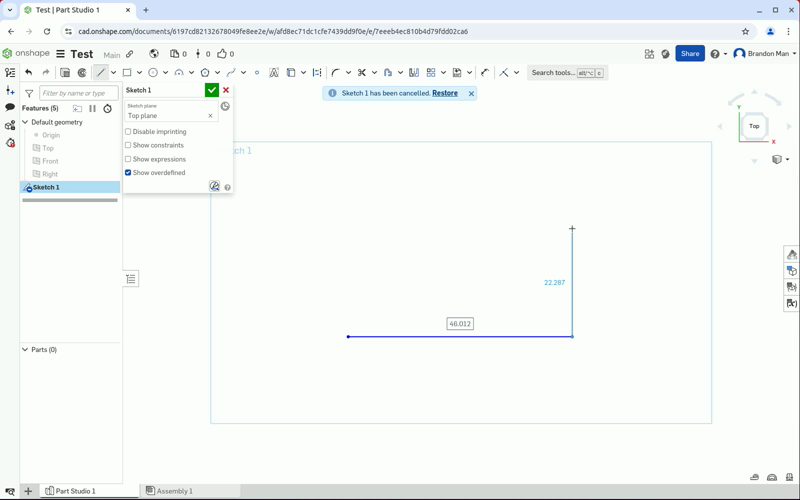
key_down(shift)
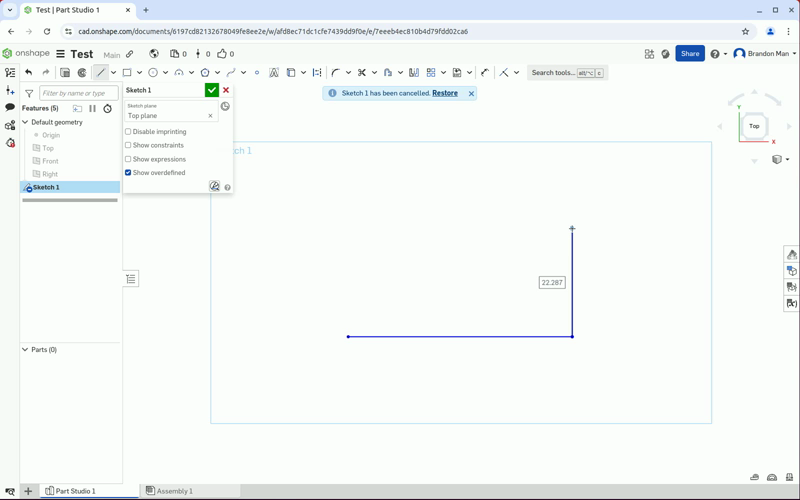
mouse_move(348, 228)
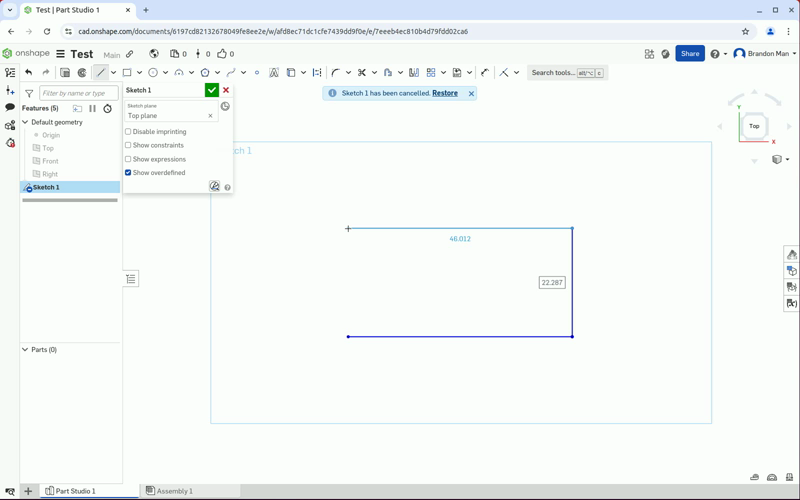
click(348, 228)
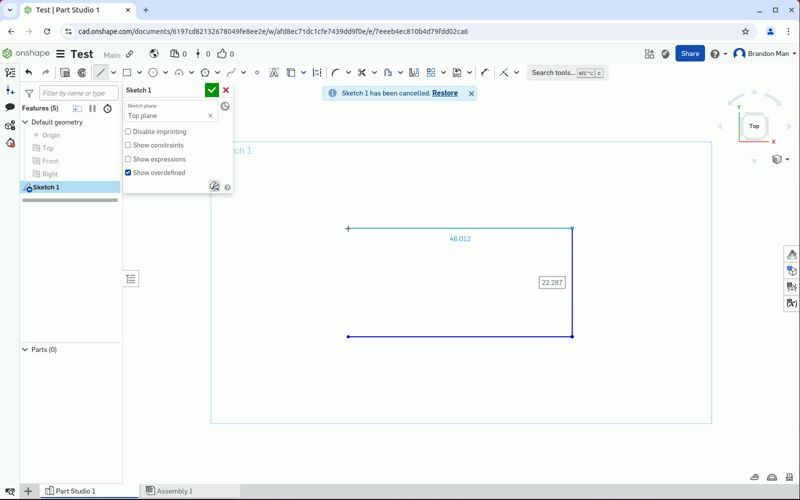
key_up(shift)
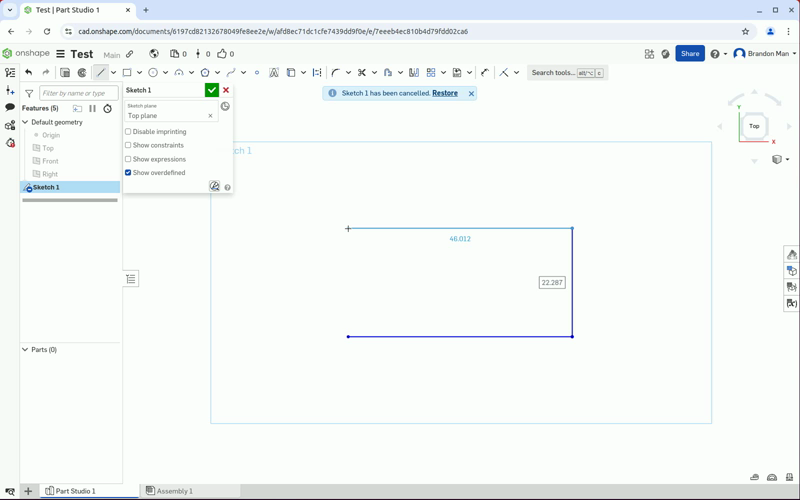
key_down(shift)
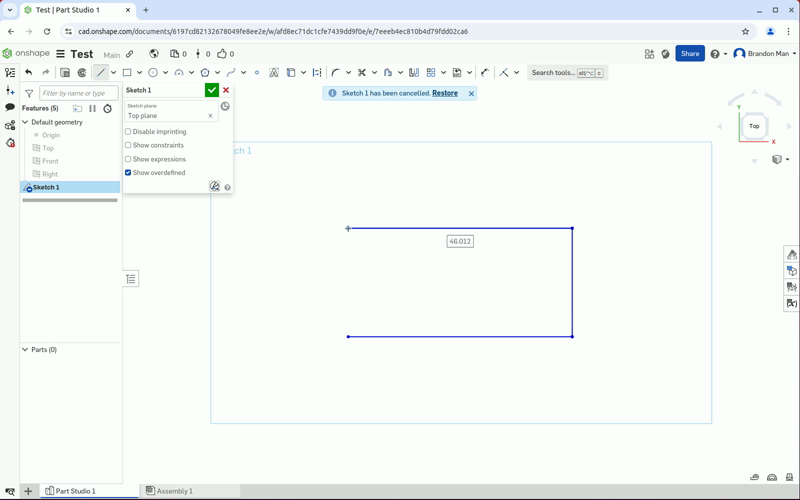
mouse_move(348, 336)
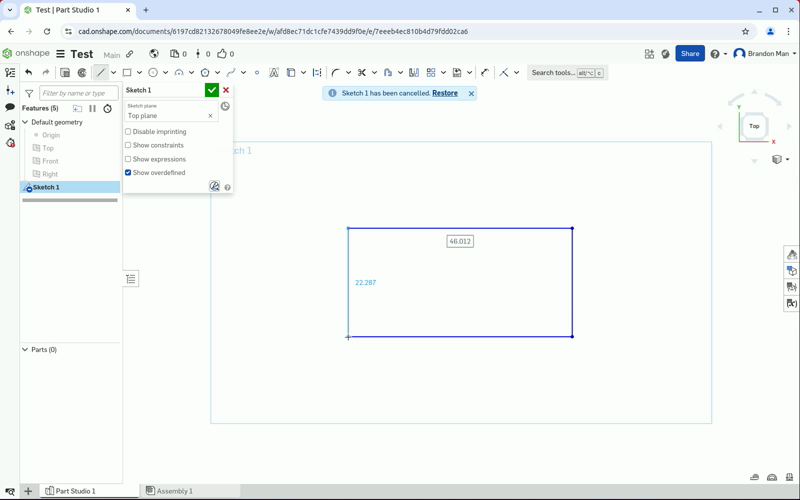
key_up(shift)
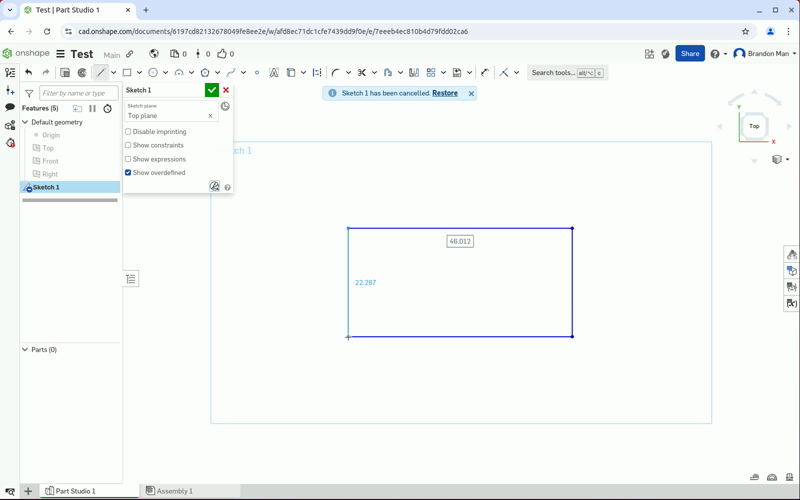
click(348, 336)
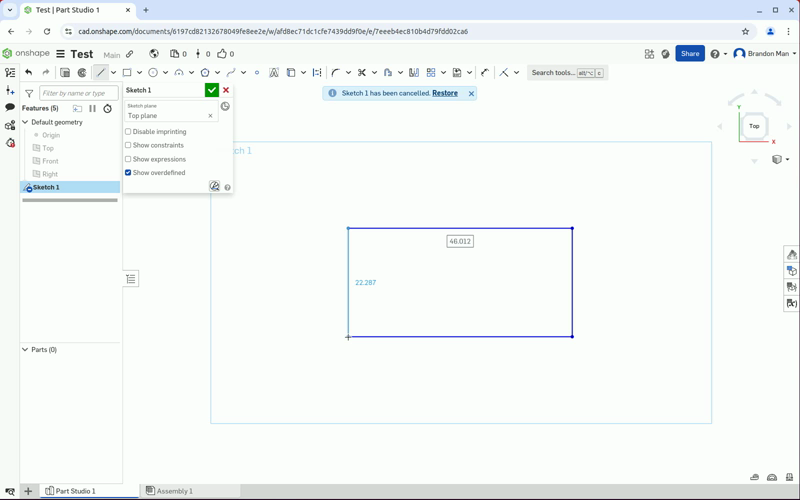
key(esc)
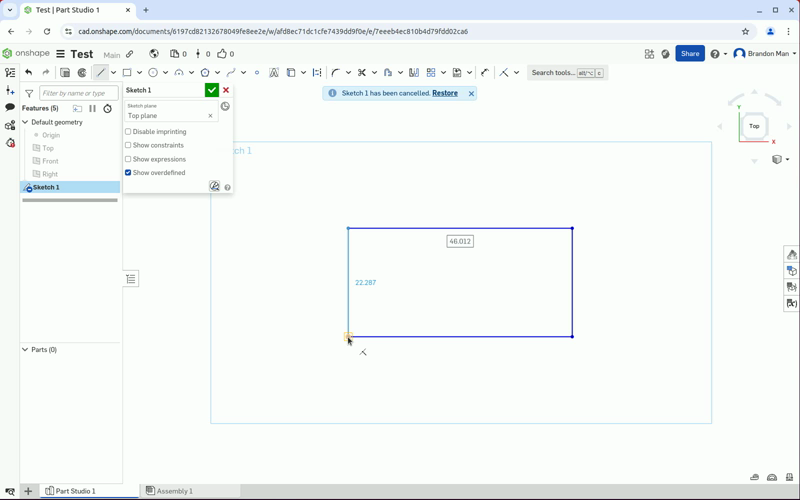
mouse_move(543, 295)
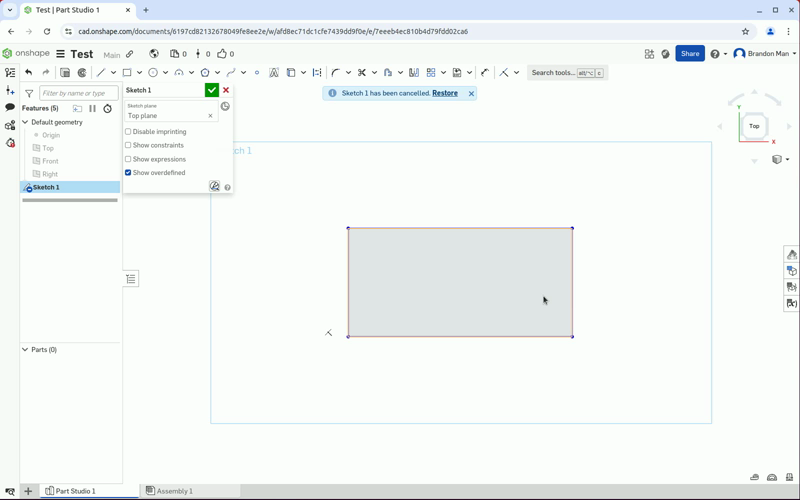
click(543, 295)
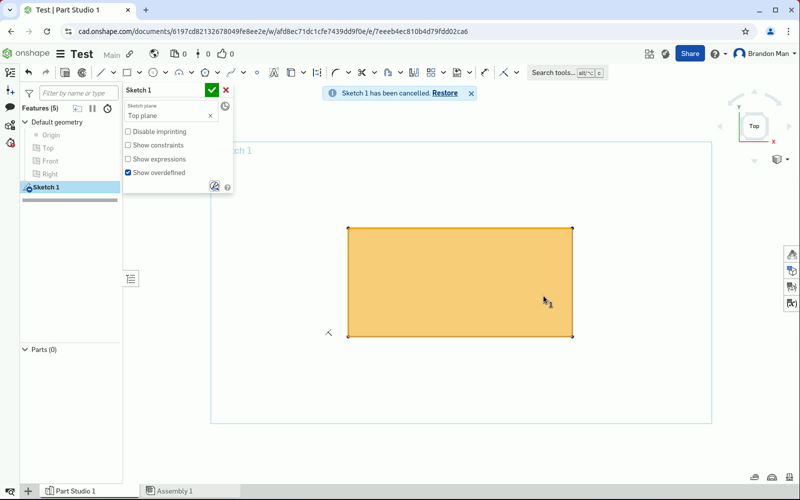
mouse_move(73, 352)
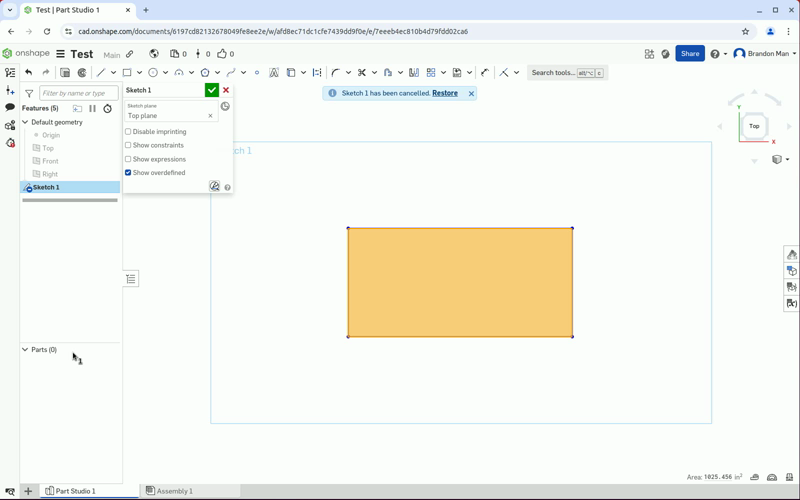
key(shift+y)
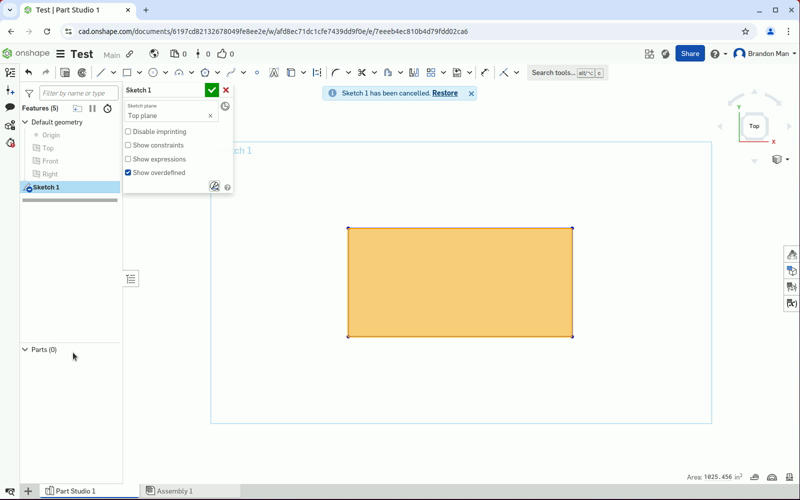
key(shift+e)
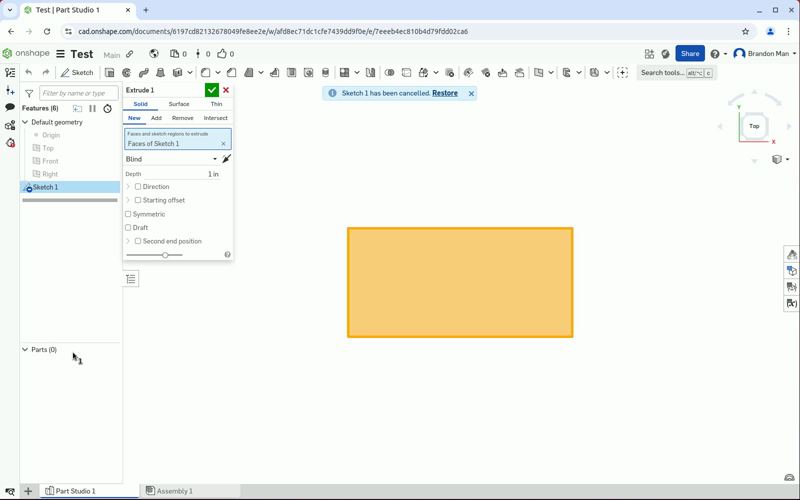
mouse_move(143, 106)
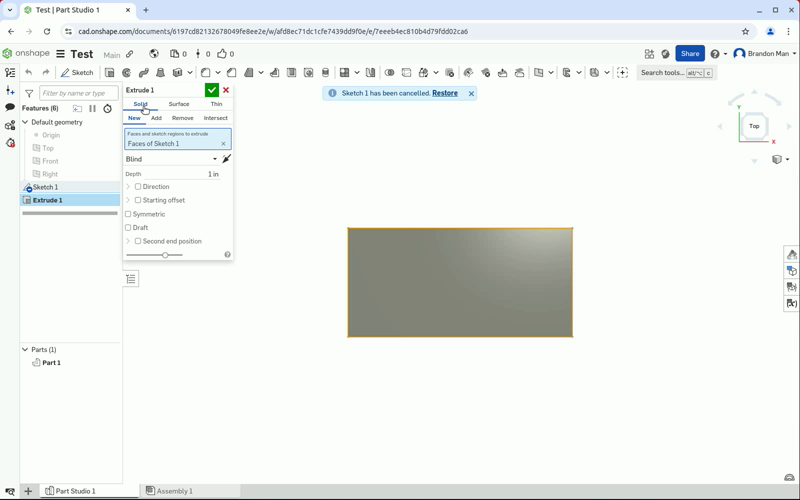
click(143, 106)
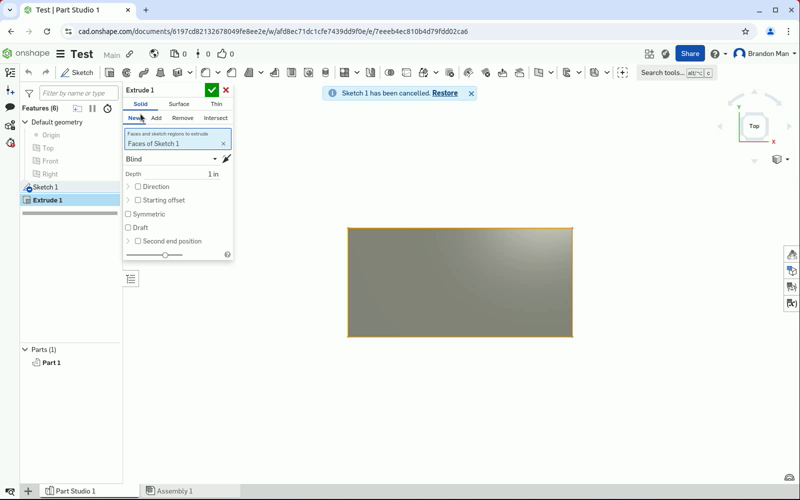
mouse_move(137, 120)
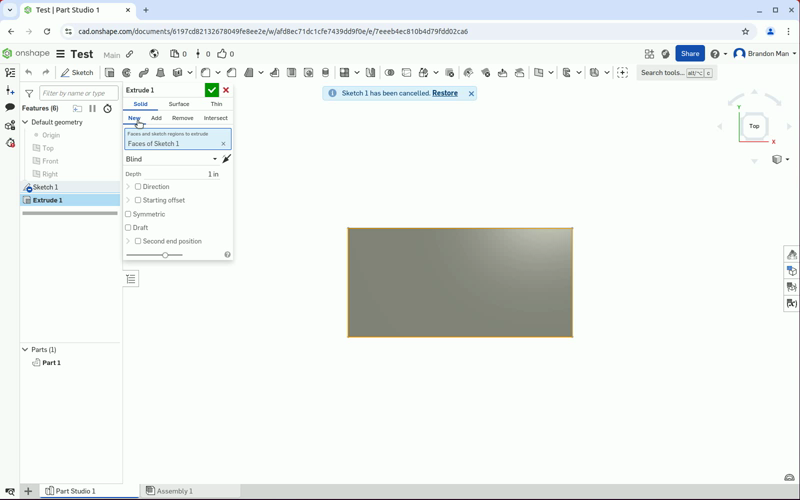
click(137, 120)
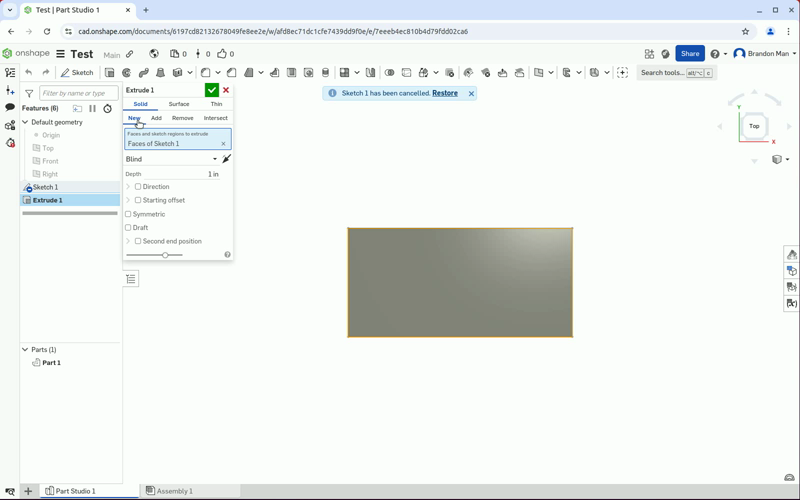
key(tab, 4)
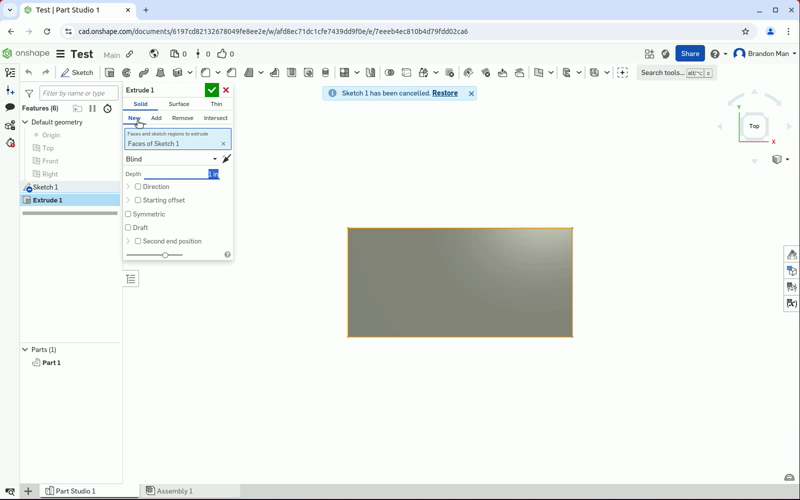
text(8.425)
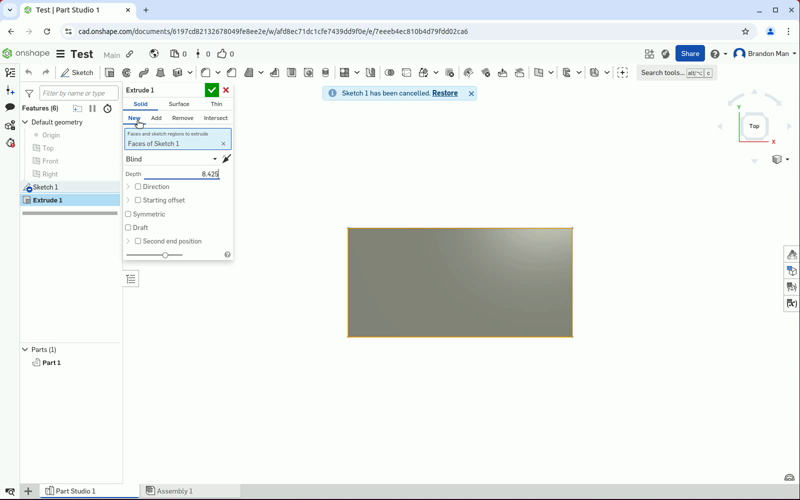
key(enter)
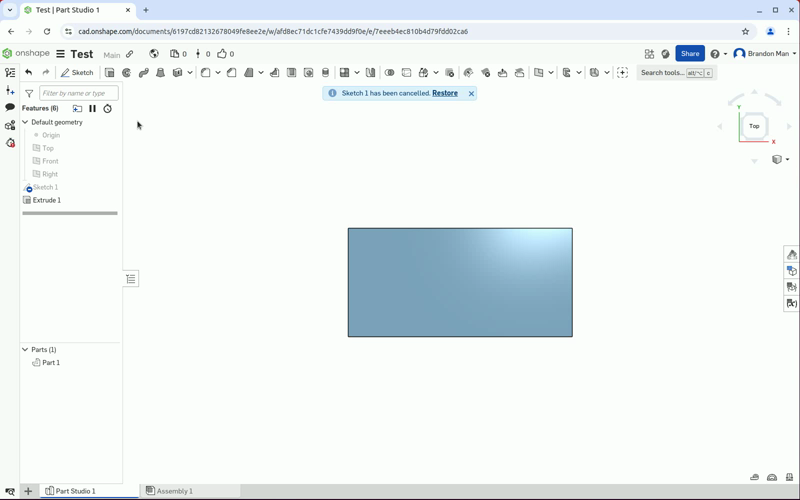
key(shift+h)
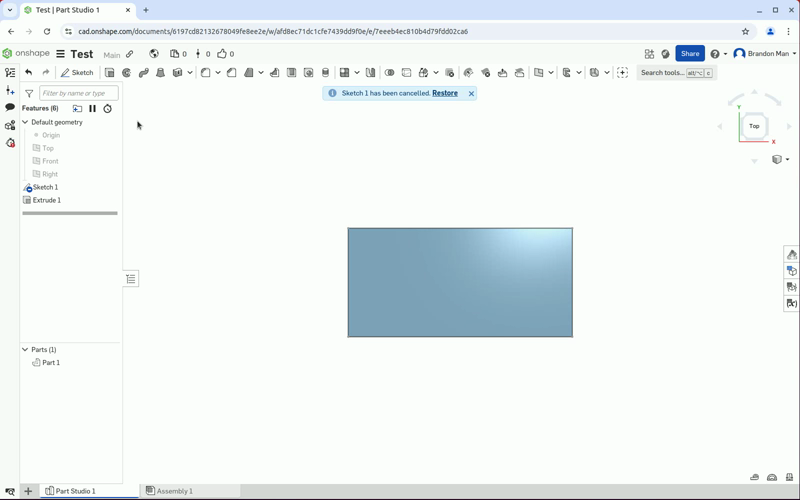
key(shift+h)
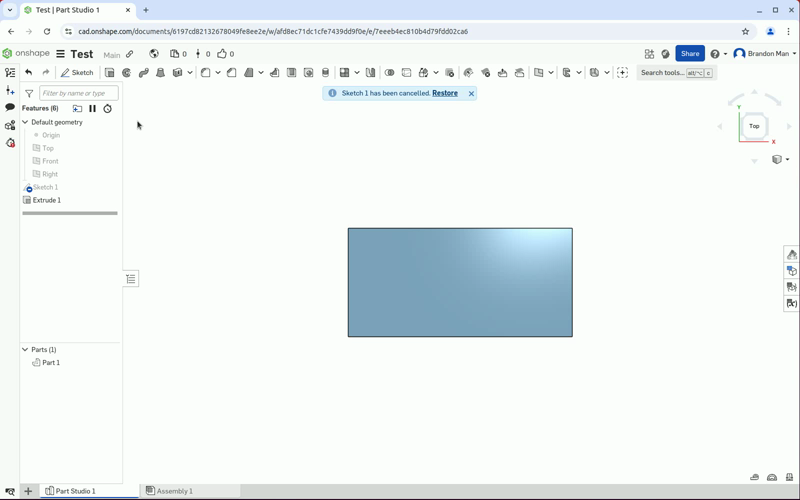
mouse_move(73, 189)
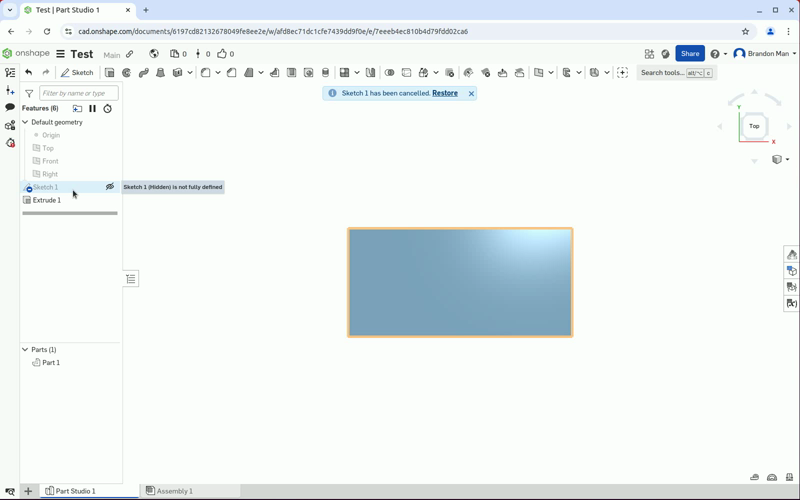
click(73, 189)
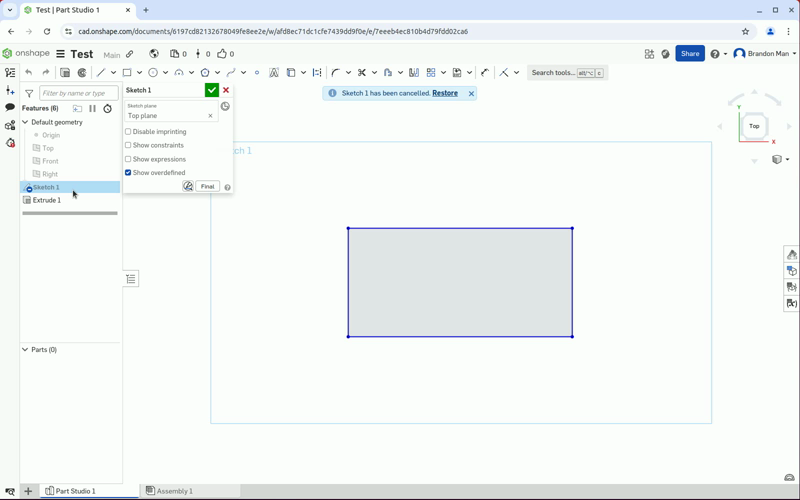
mouse_move(229, 92)
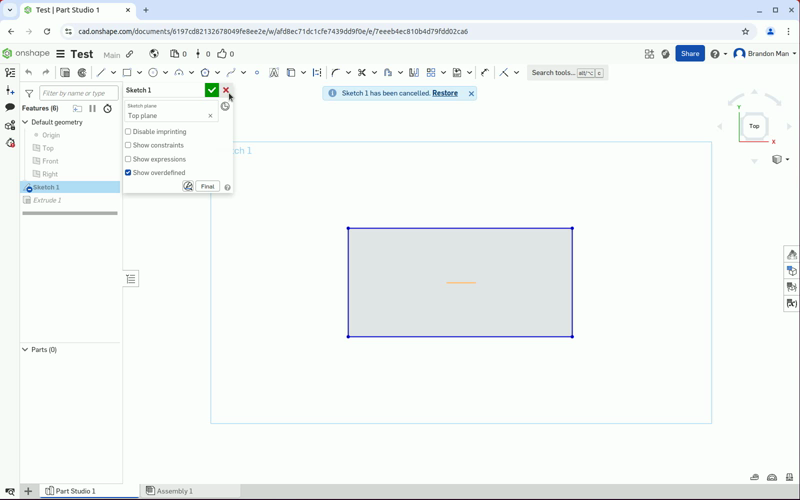
click(229, 92)
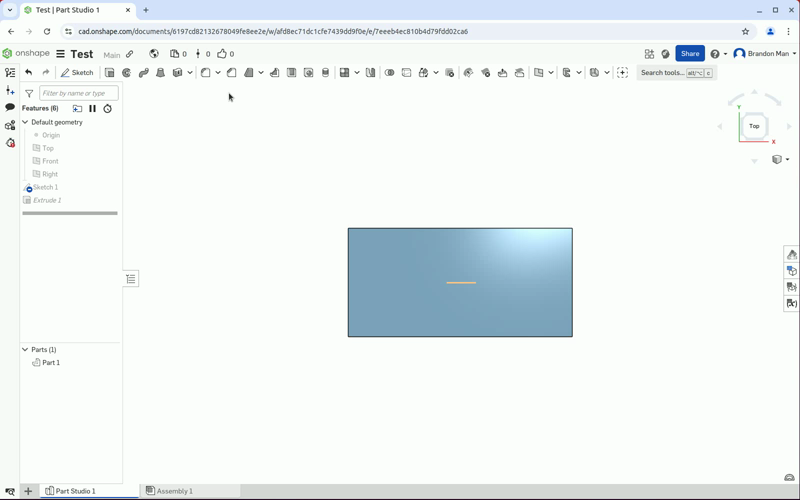
mouse_move(541, 75)
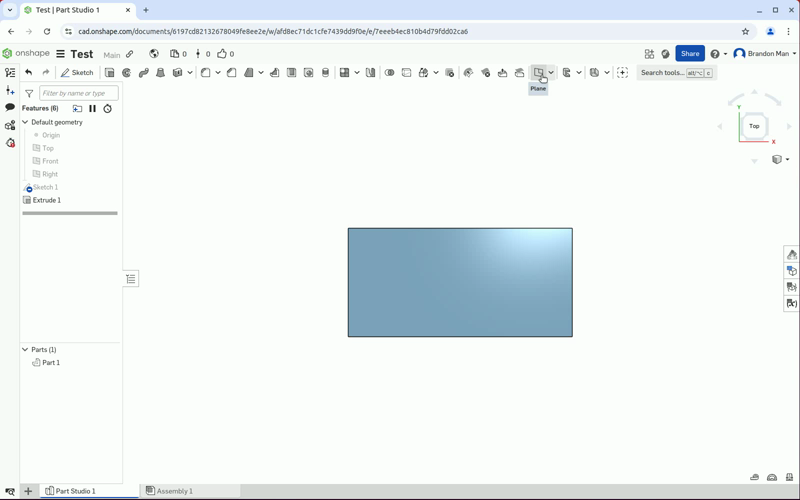
click(541, 75)
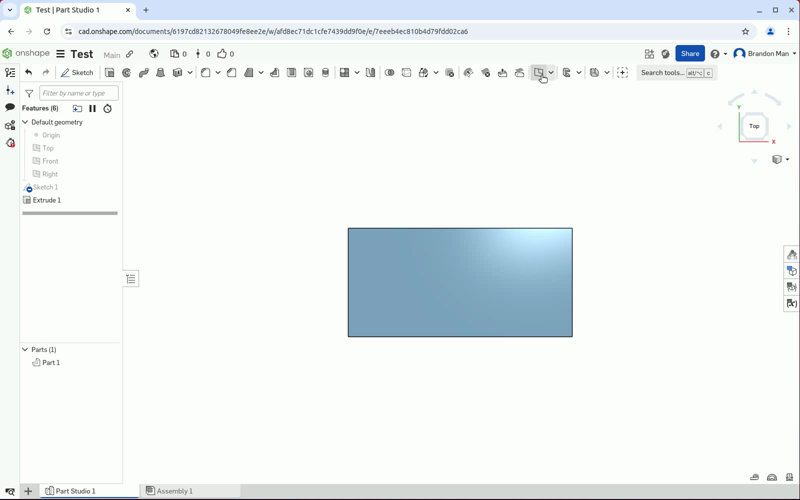
mouse_move(73, 150)
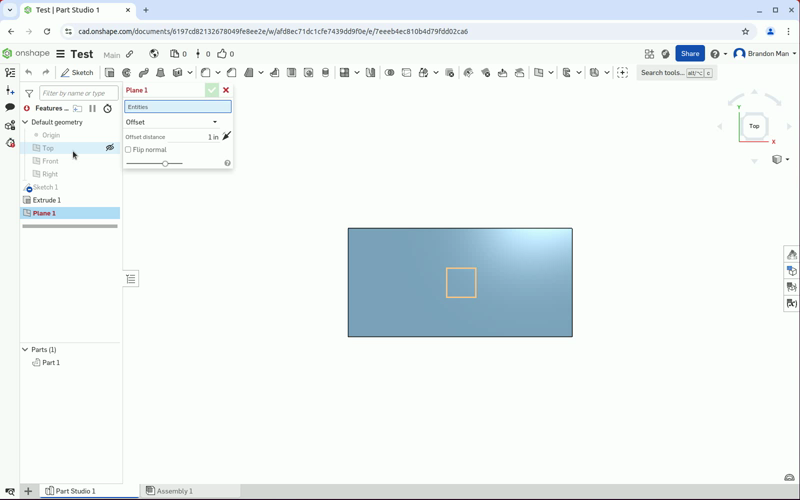
click(73, 150)
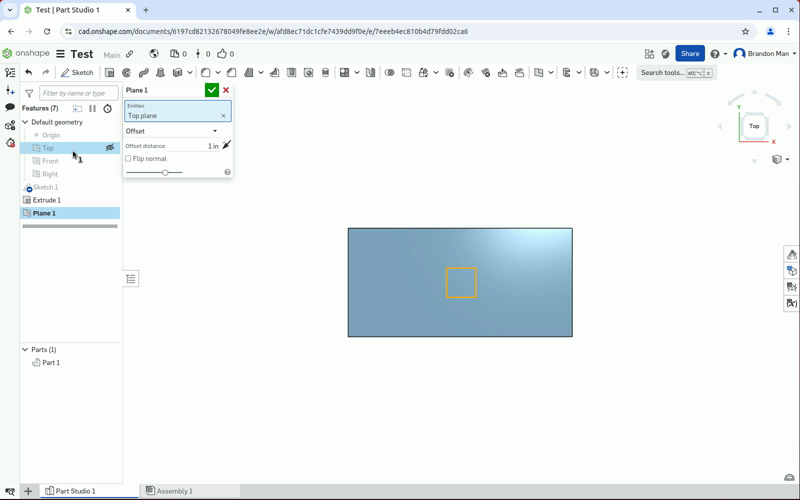
key(tab, 2)
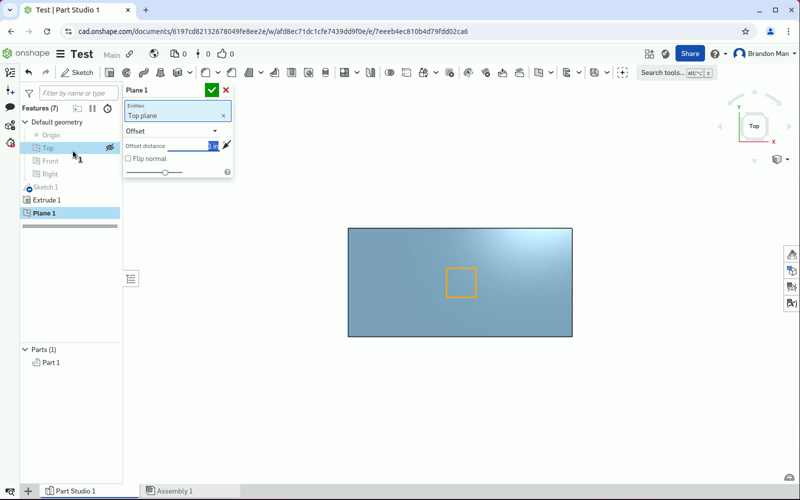
text(8.411)
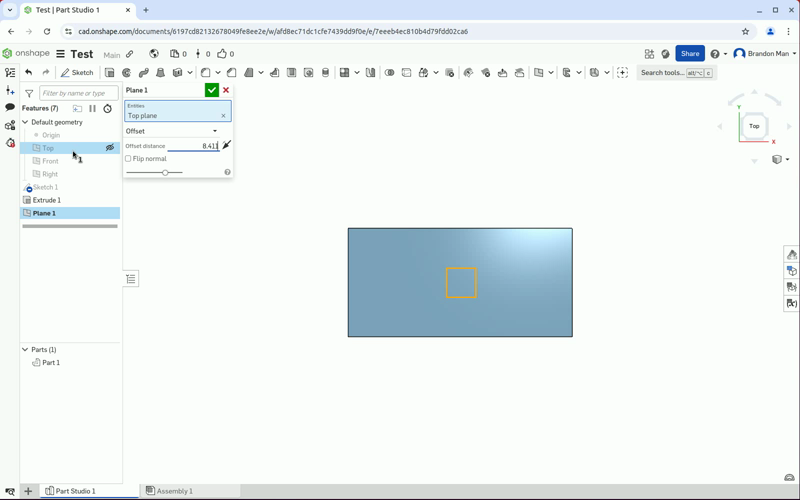
key(enter, 2)
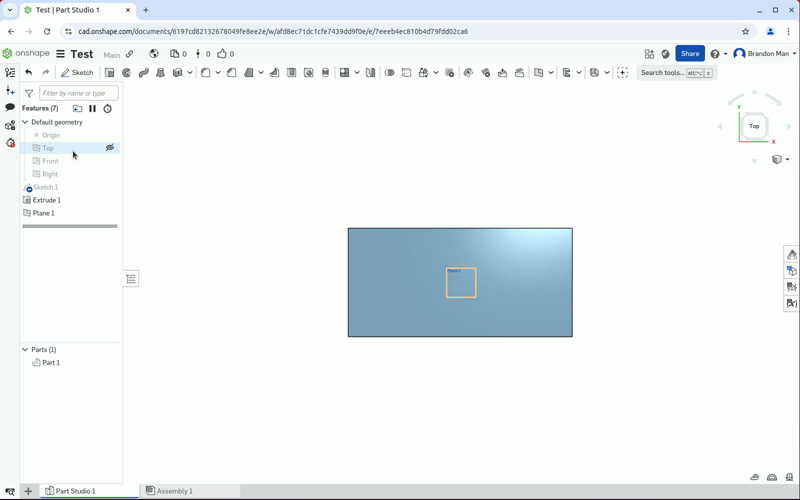
key(shift+s)
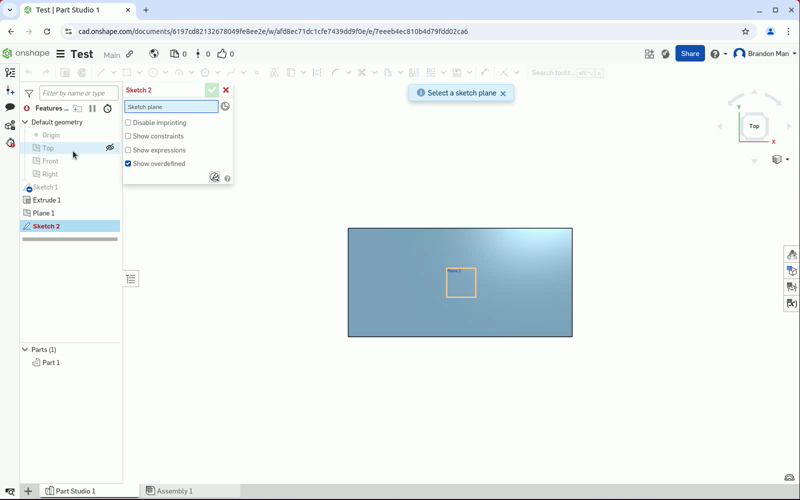
mouse_move(73, 215)
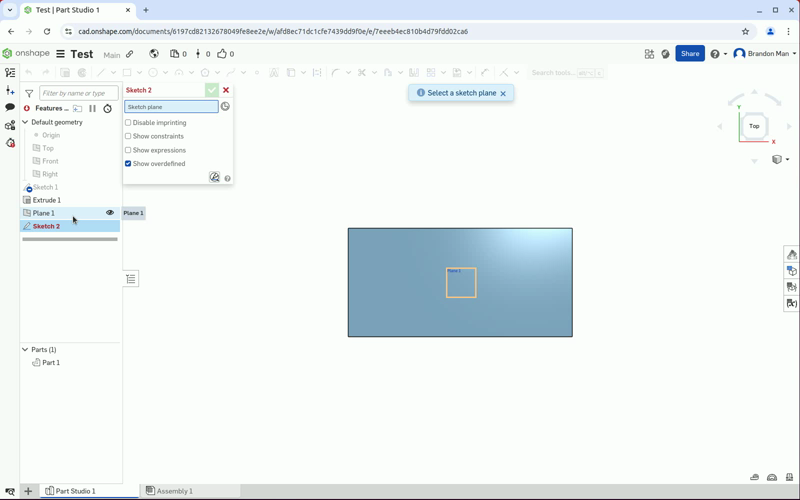
click(73, 215)
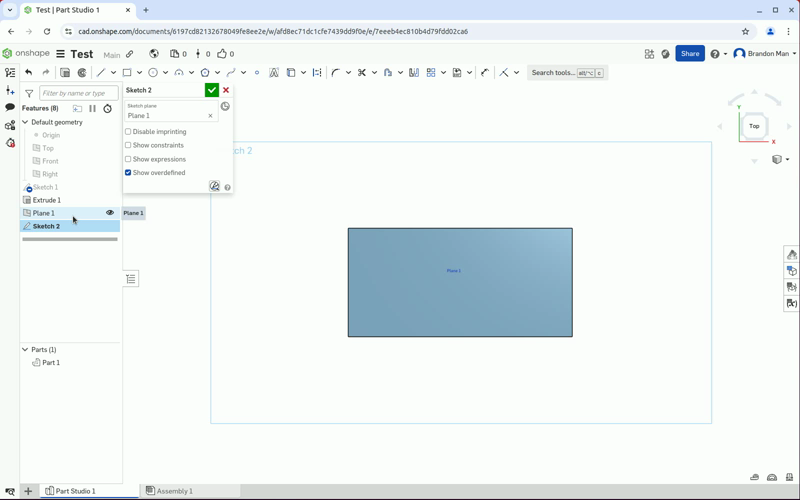
mouse_move(73, 352)
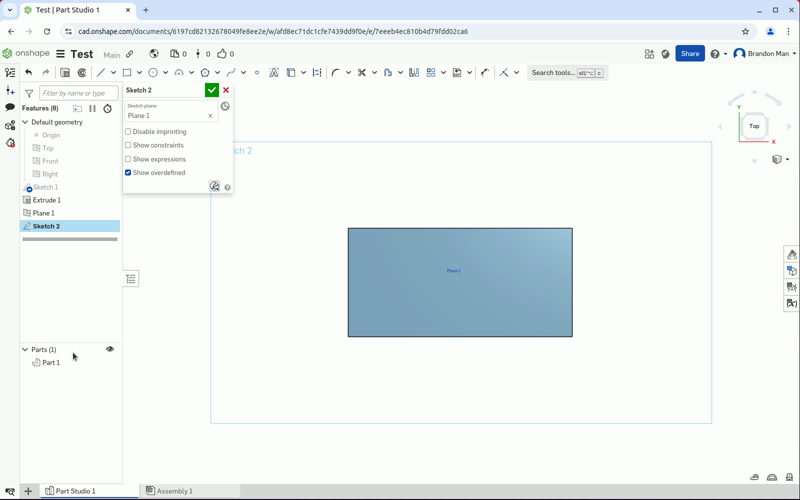
key(y)
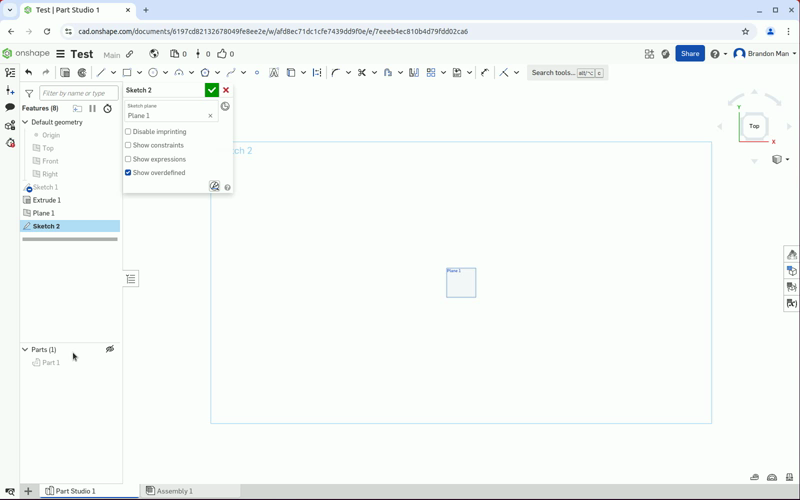
key(l)
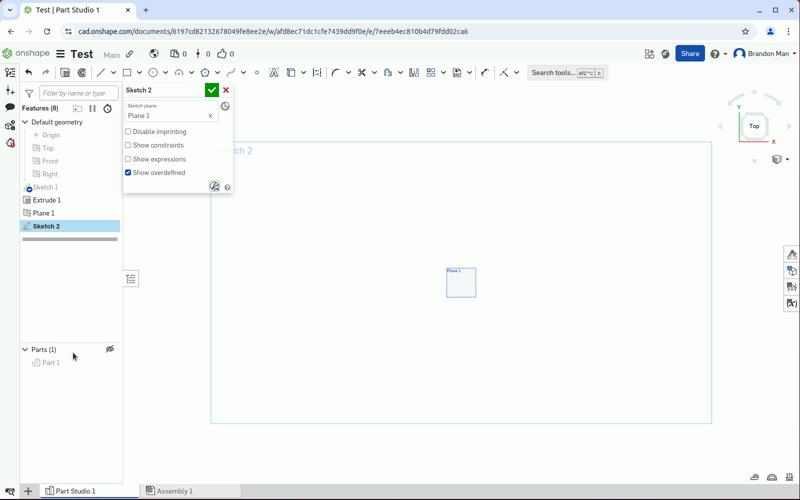
key_down(shift)
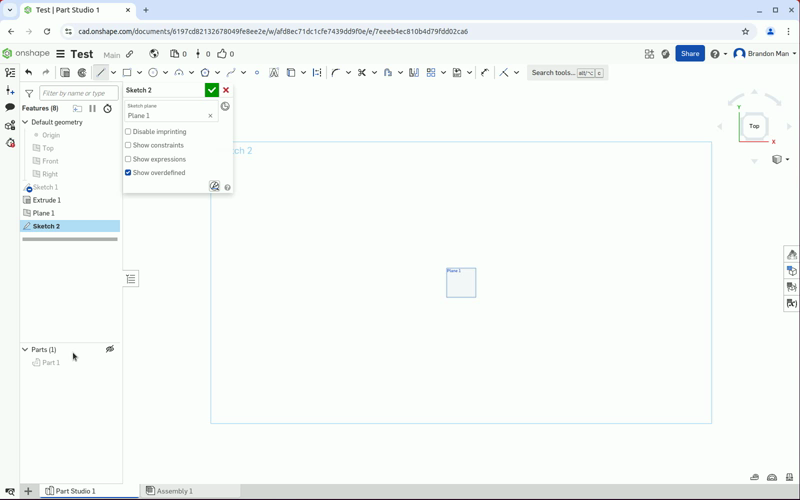
mouse_move(501, 324)
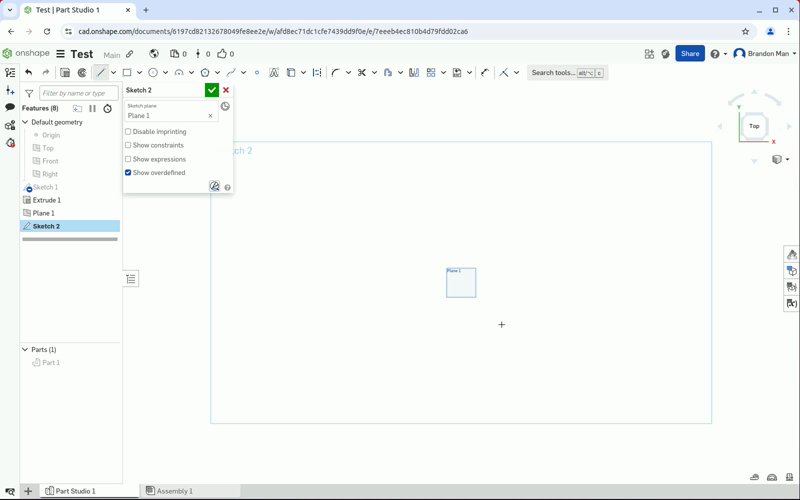
click(501, 324)
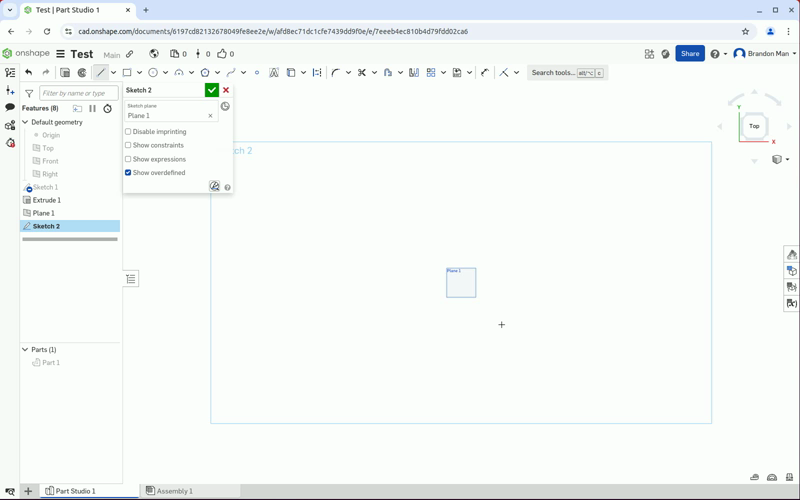
key_up(shift)
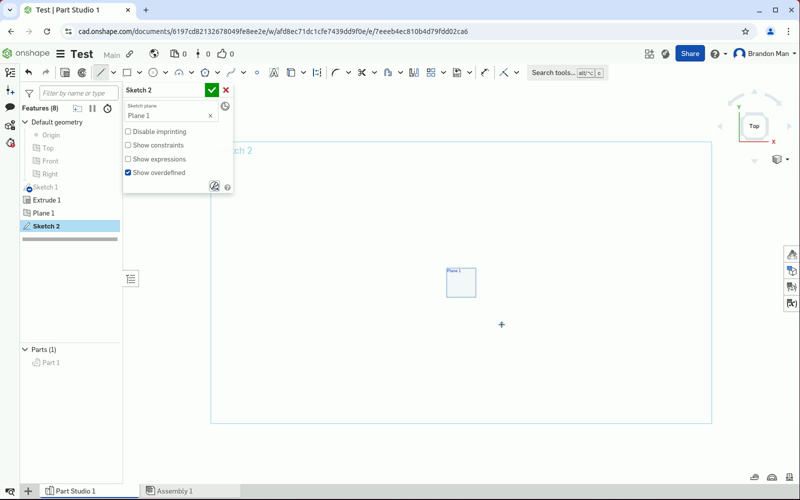
key_down(shift)
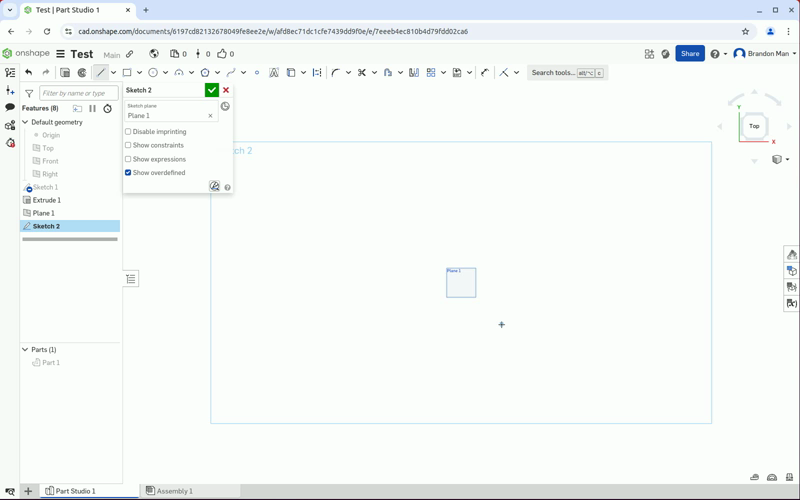
mouse_move(531, 324)
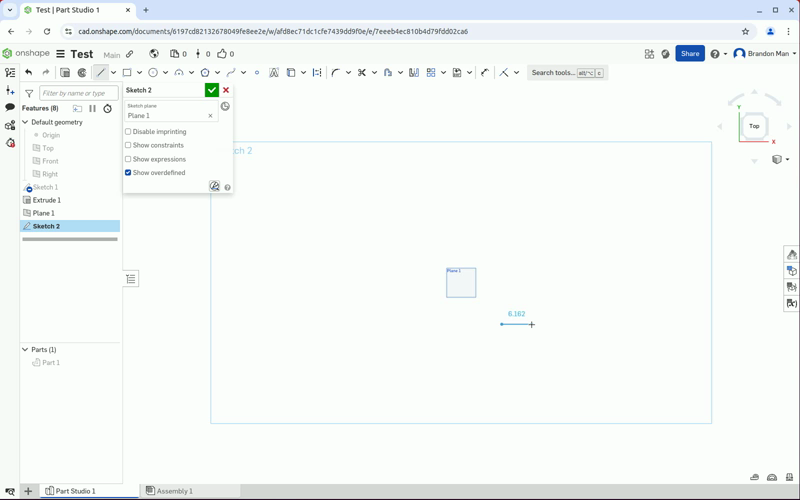
mouse_move(537, 324)
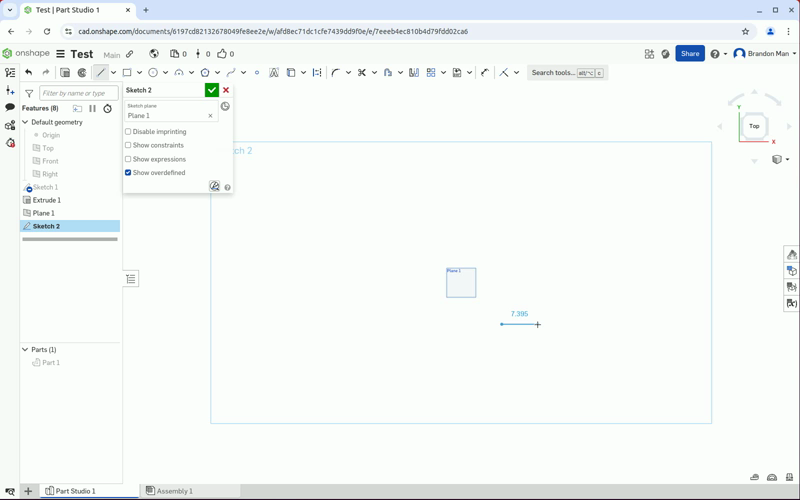
click(537, 324)
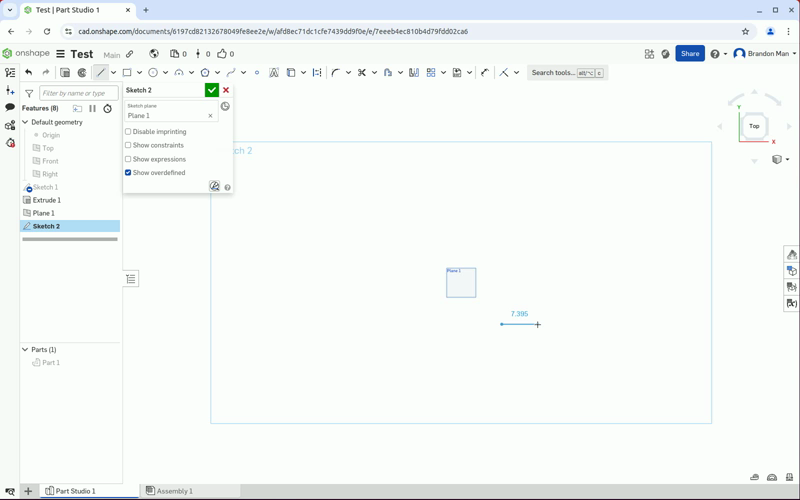
key_up(shift)
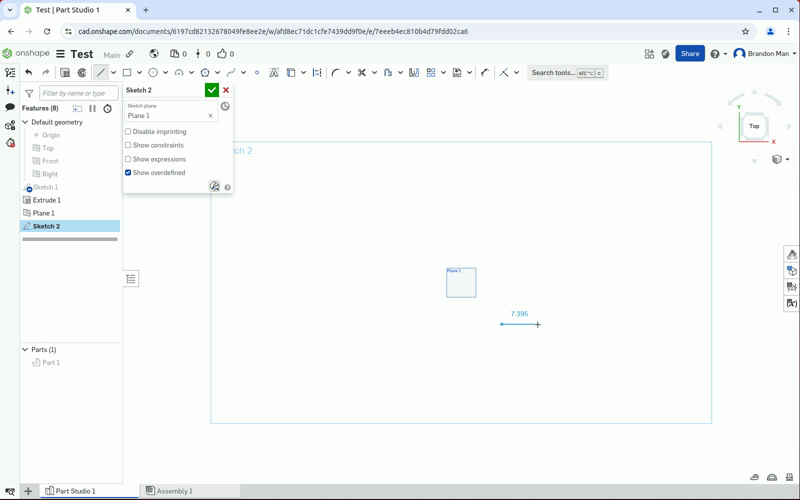
key_down(shift)
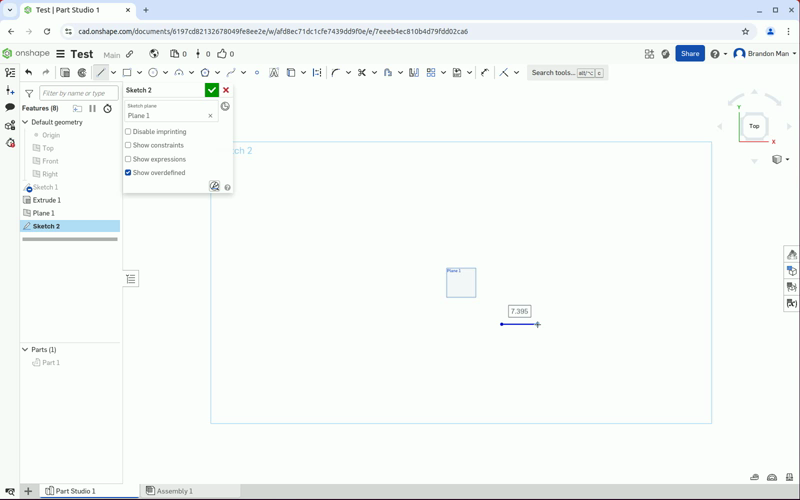
mouse_move(537, 242)
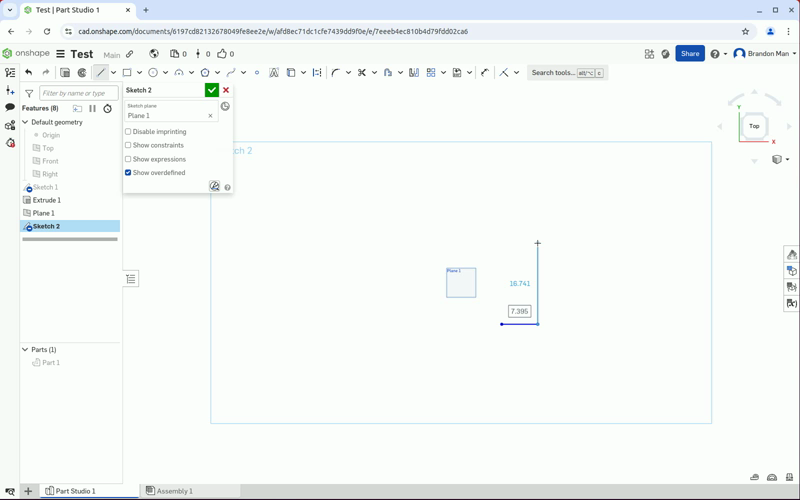
click(537, 242)
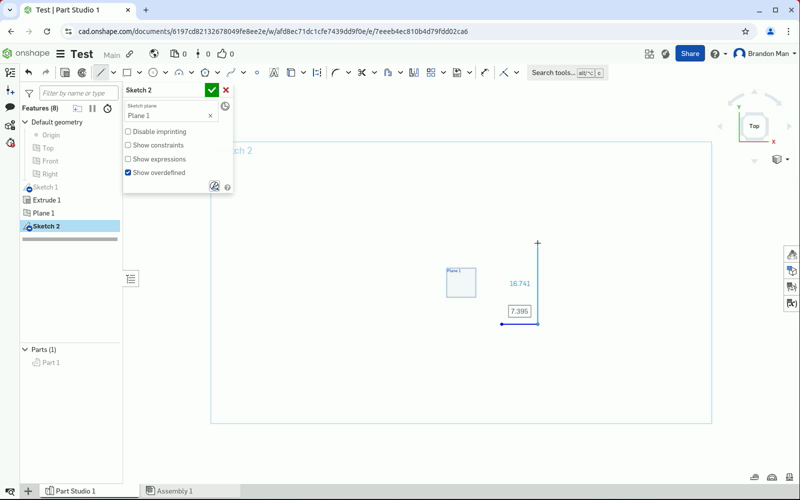
key_up(shift)
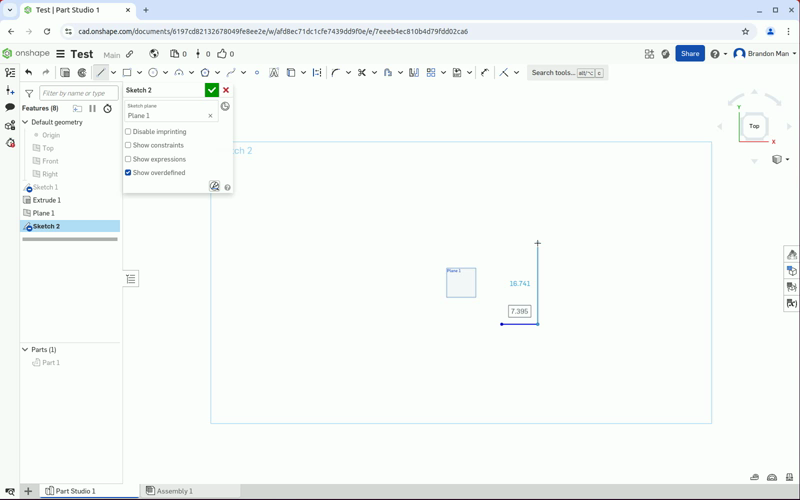
key_down(shift)
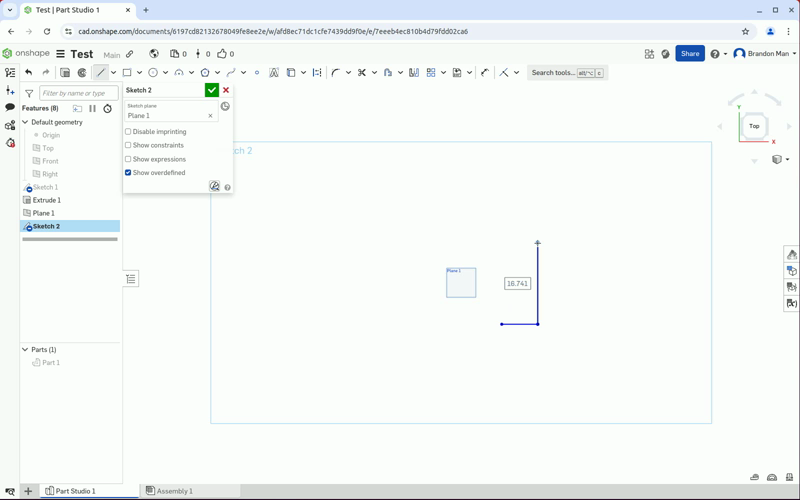
mouse_move(567, 242)
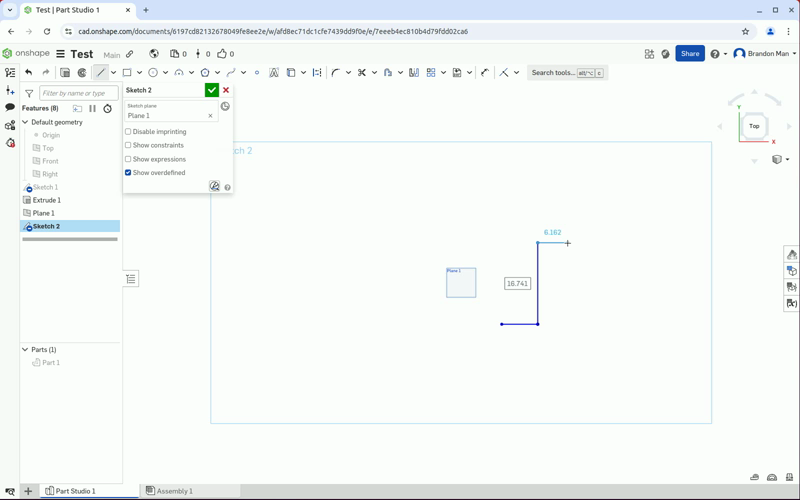
mouse_move(501, 242)
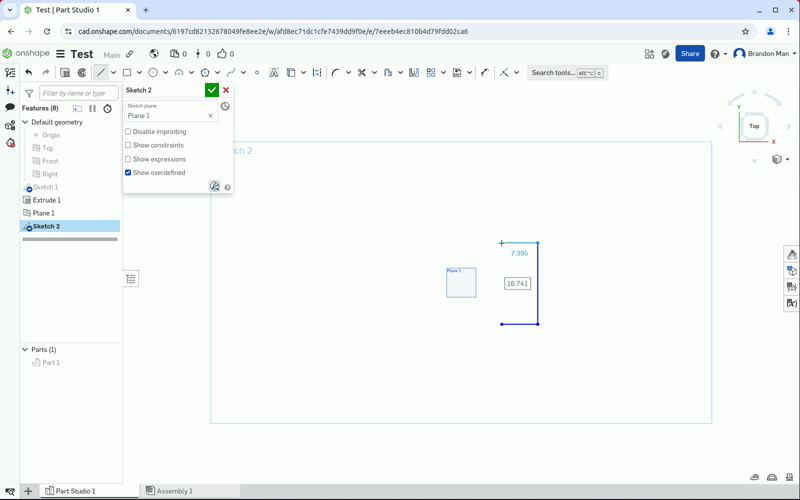
click(501, 242)
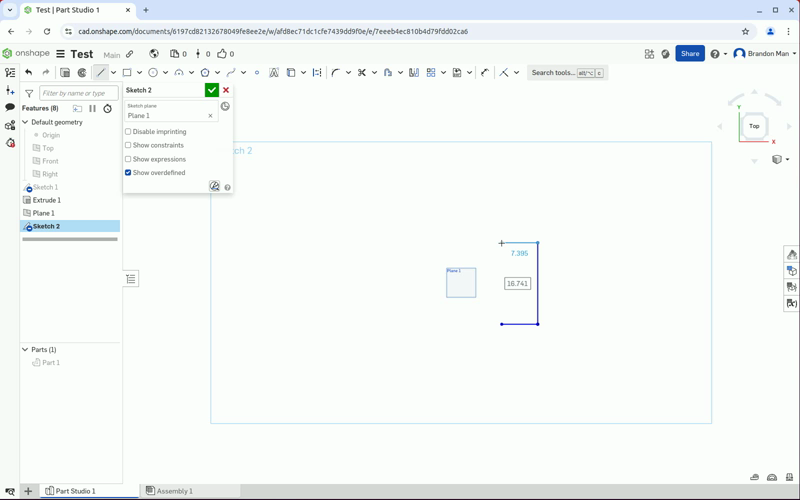
key_up(shift)
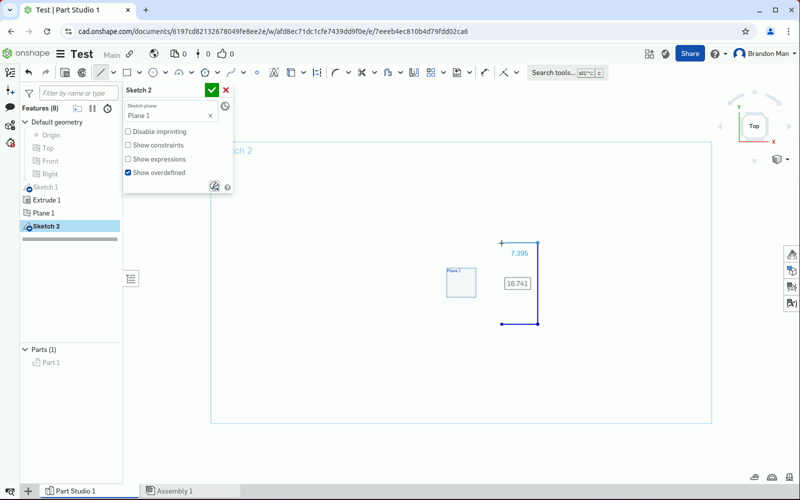
key_down(shift)
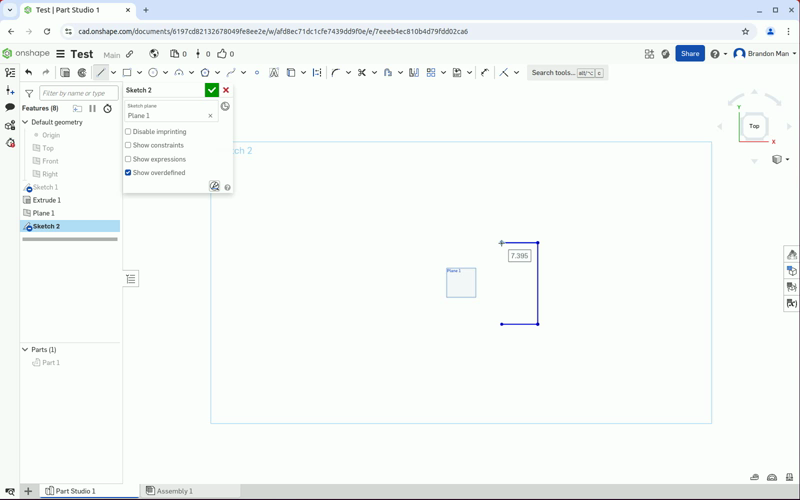
mouse_move(501, 324)
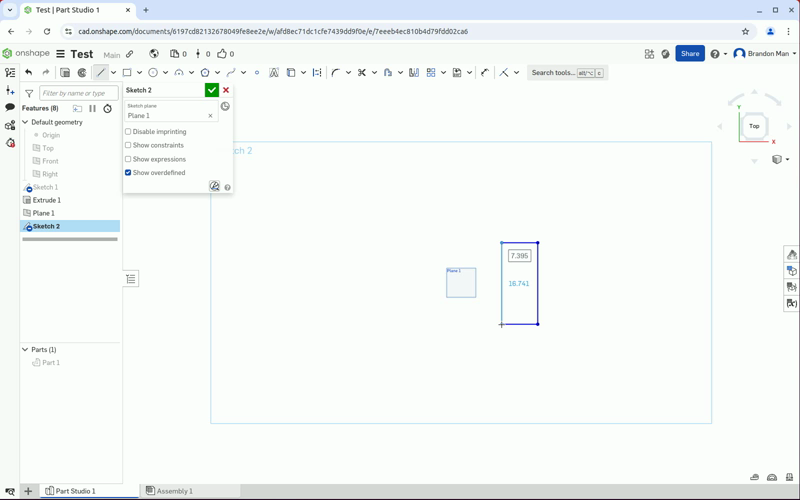
key_up(shift)
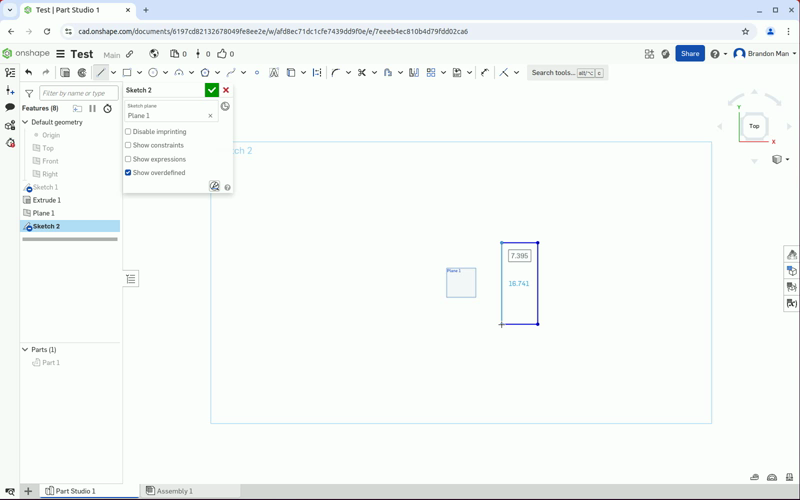
click(501, 324)
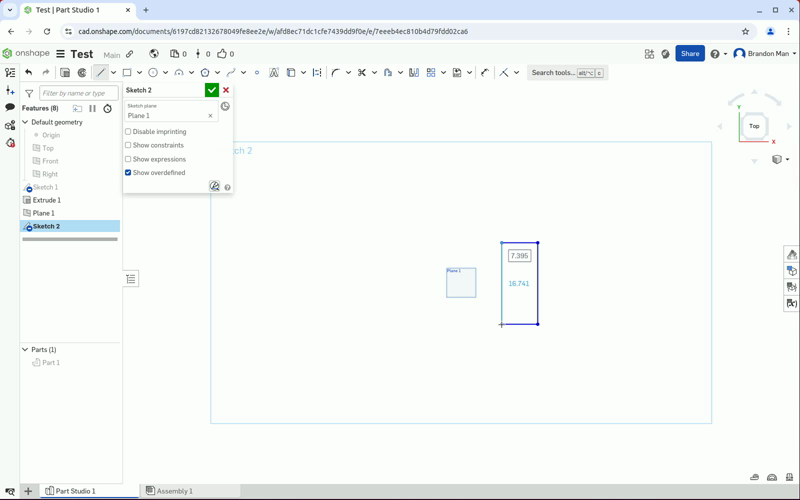
key(esc)
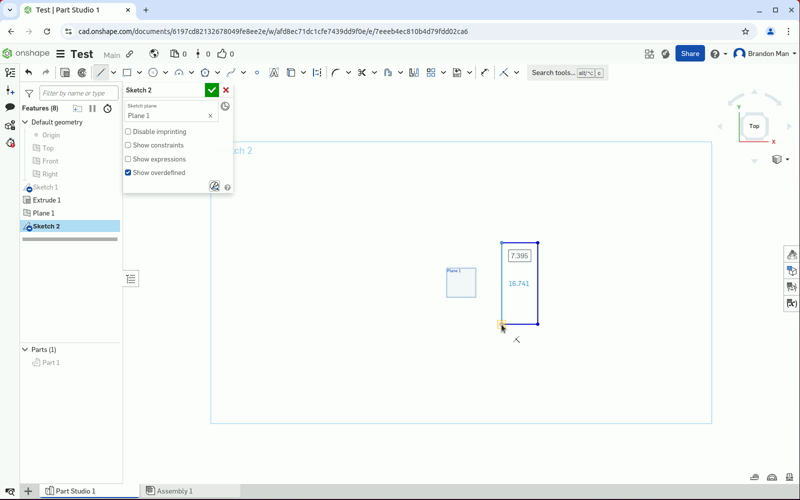
mouse_move(534, 299)
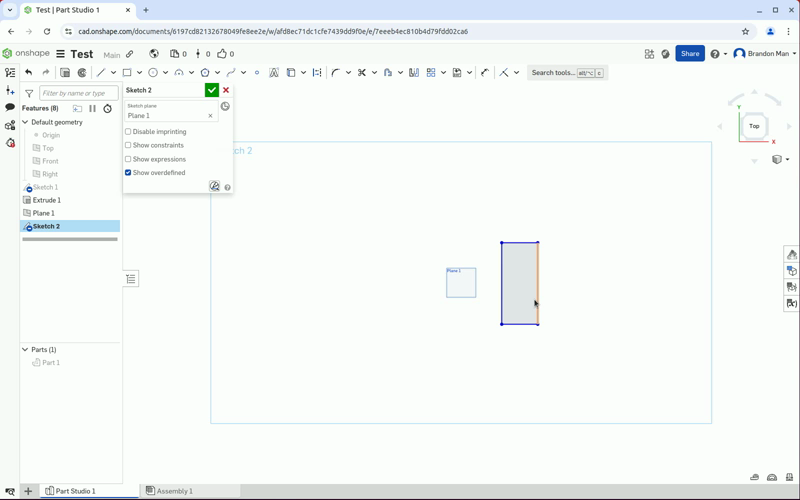
click(534, 299)
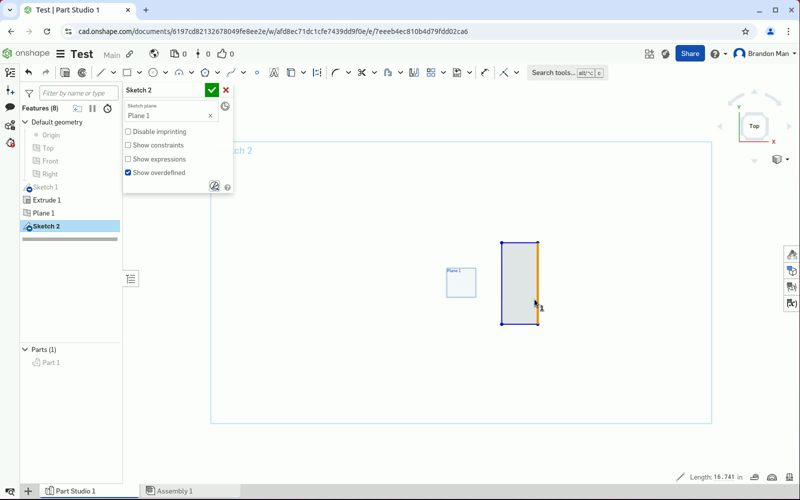
mouse_move(73, 352)
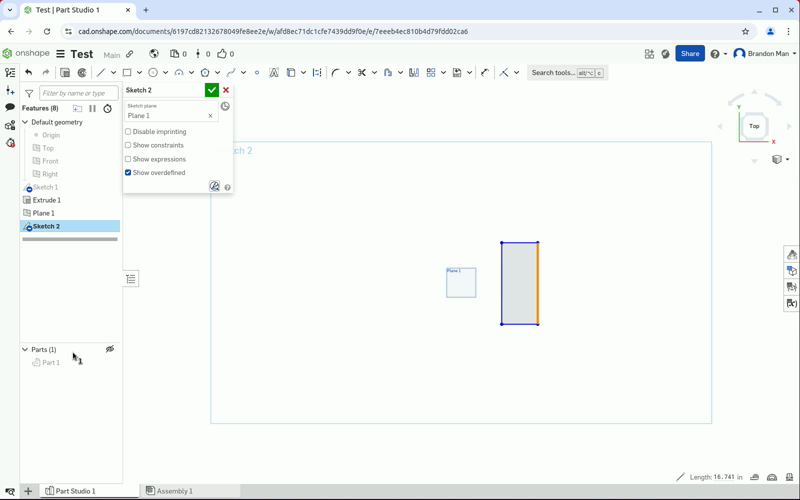
key(shift+y)
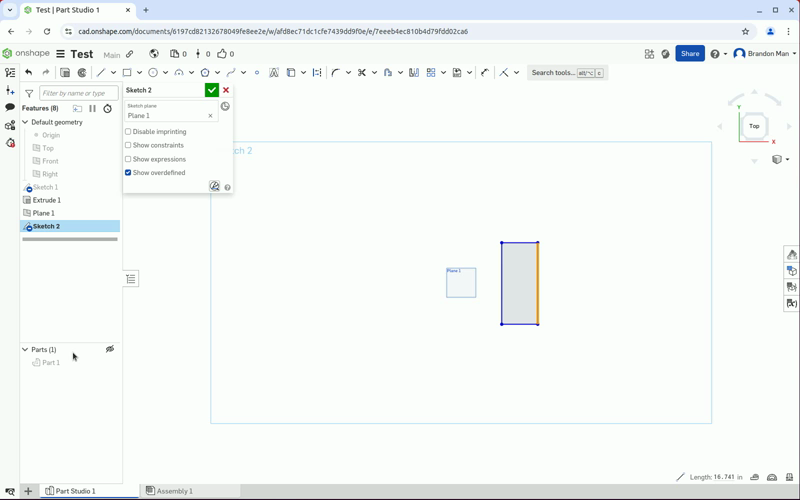
key(shift+e)
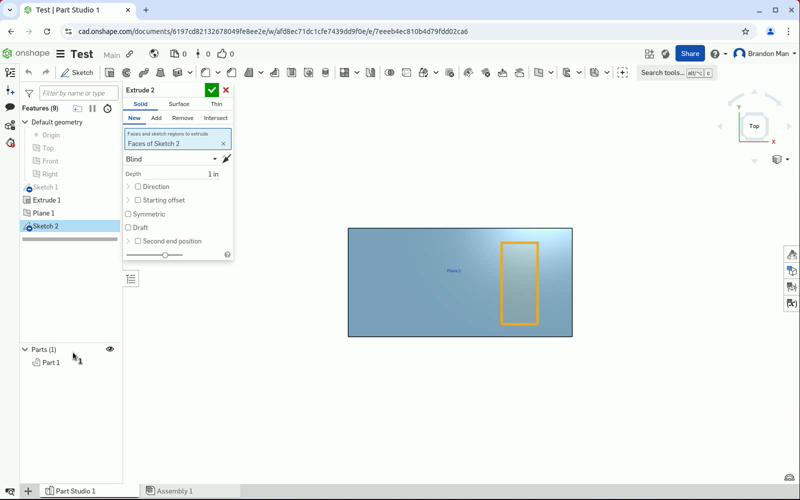
mouse_move(143, 106)
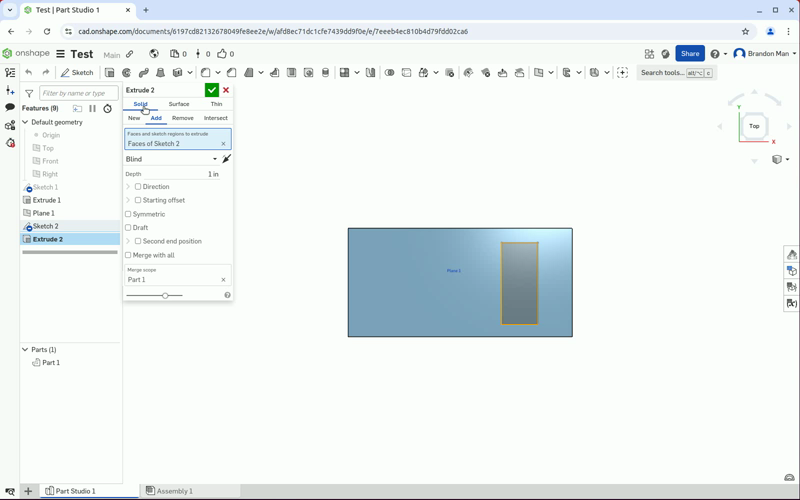
click(143, 106)
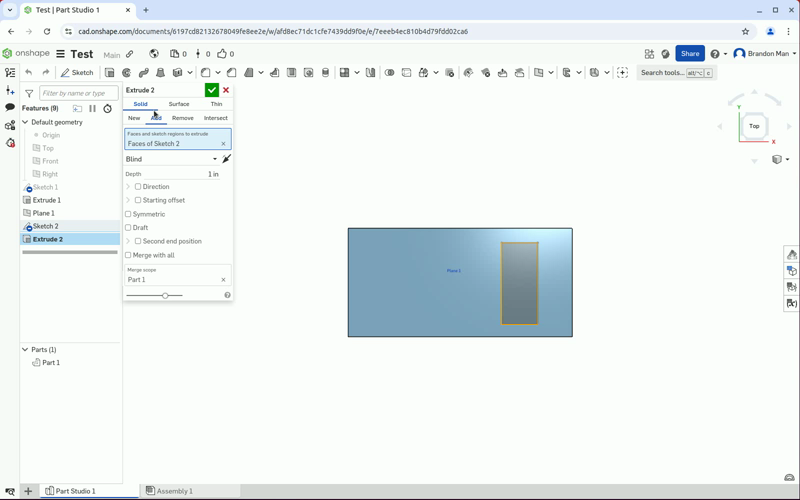
mouse_move(186, 120)
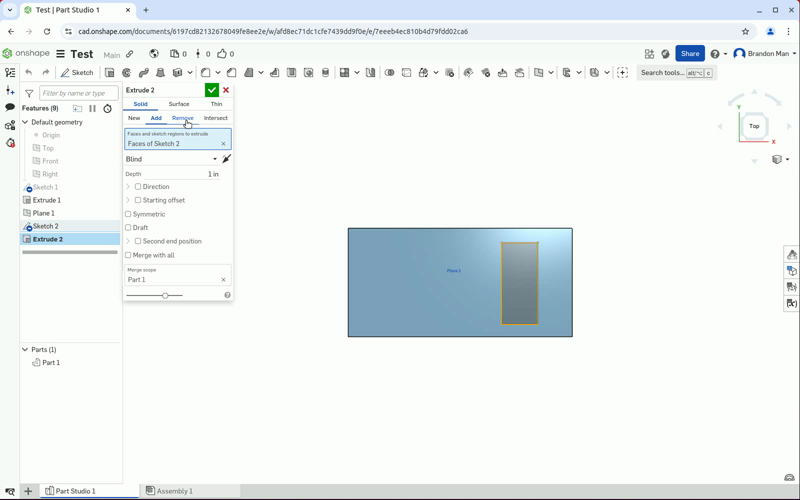
click(186, 120)
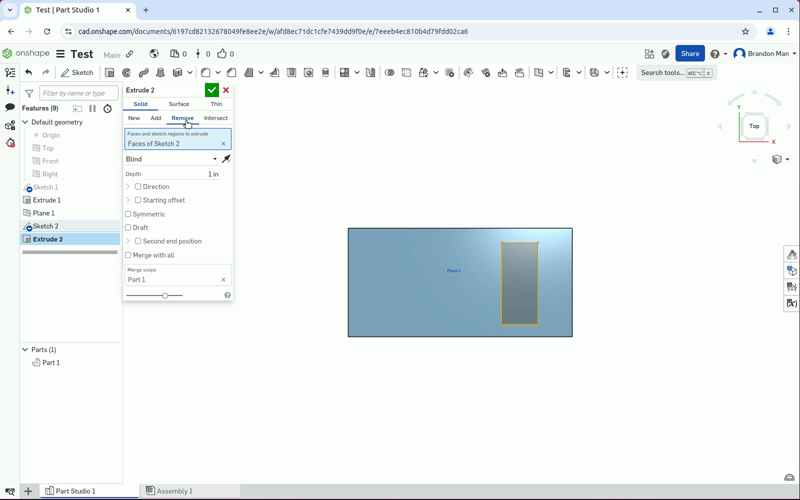
key(tab, 4)
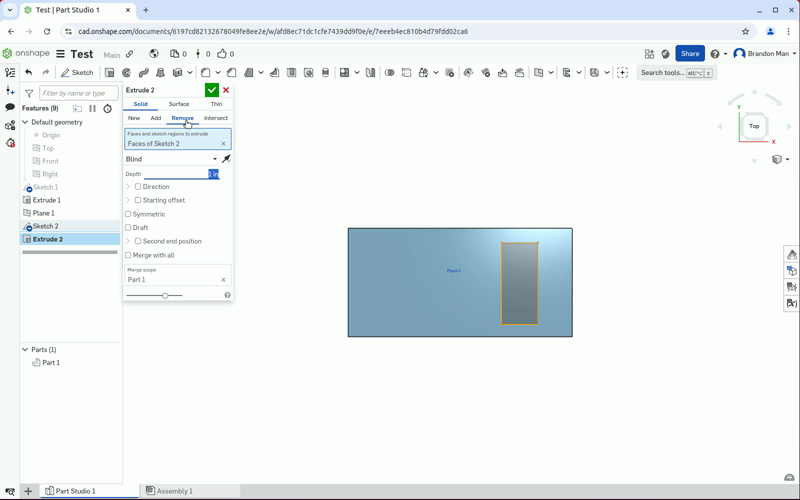
text(30.811)
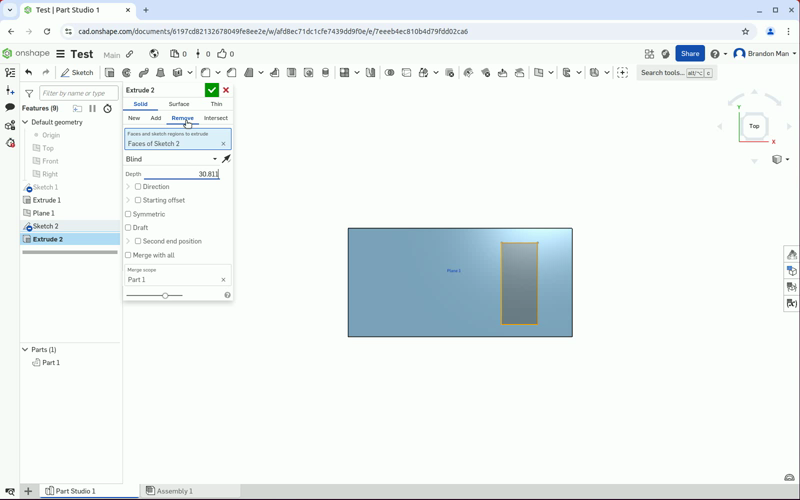
key(tab, 6)
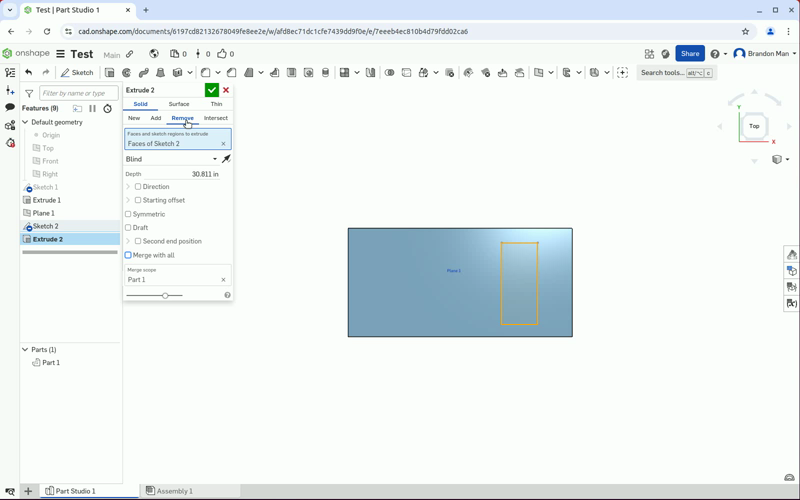
key(space)
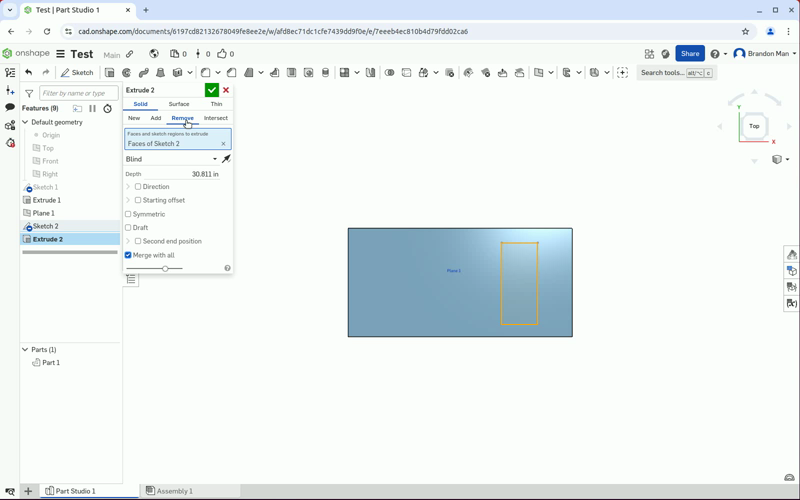
key(enter)
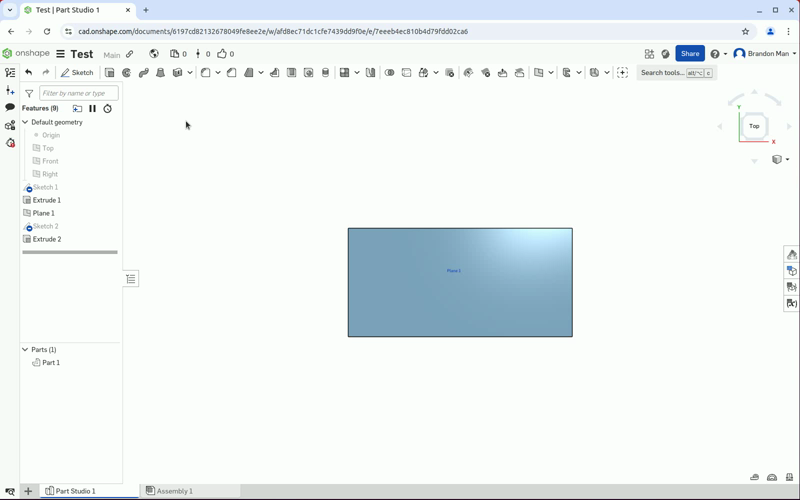
key(shift+h)
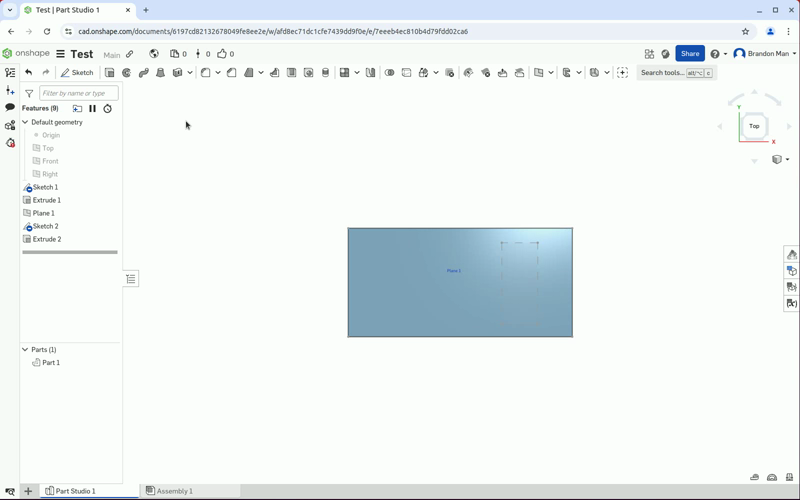
key(shift+h)
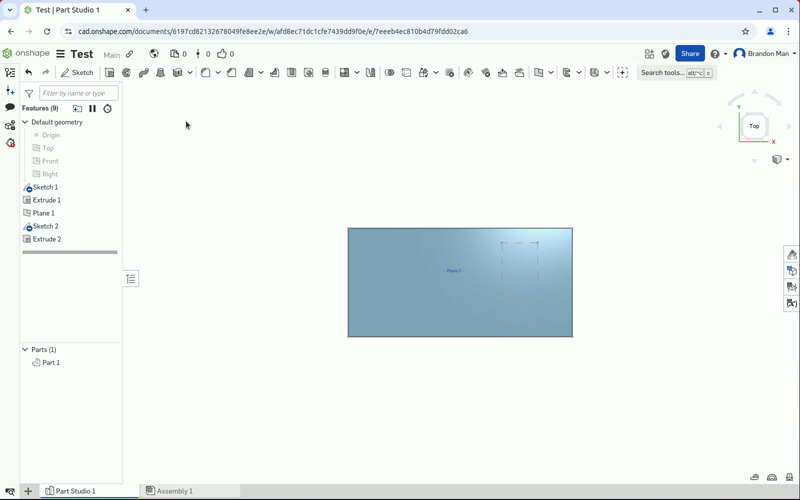
key(shift+7)
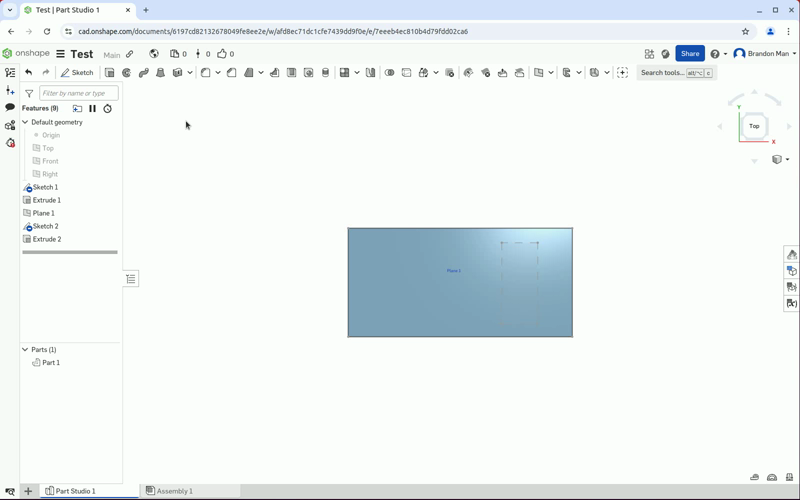
key(up, 3)
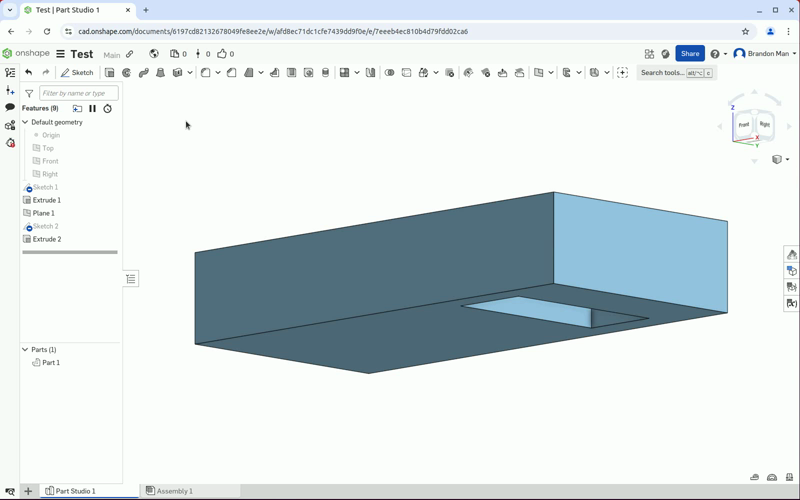
key(left, 3)
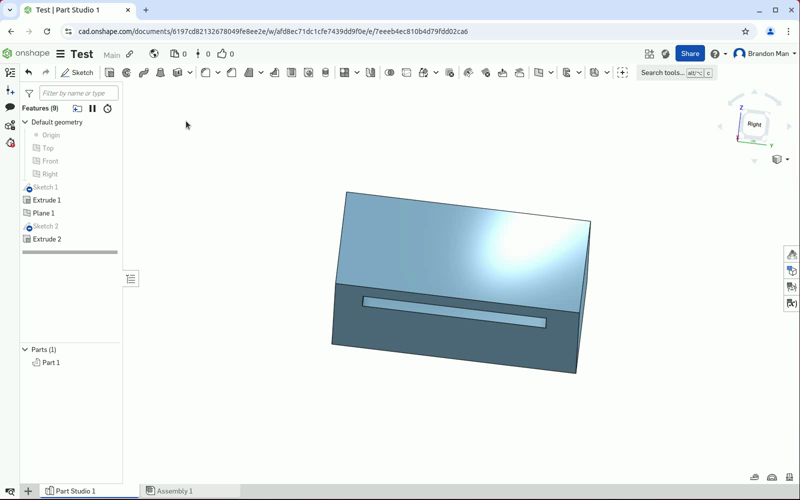
key(right, 3)
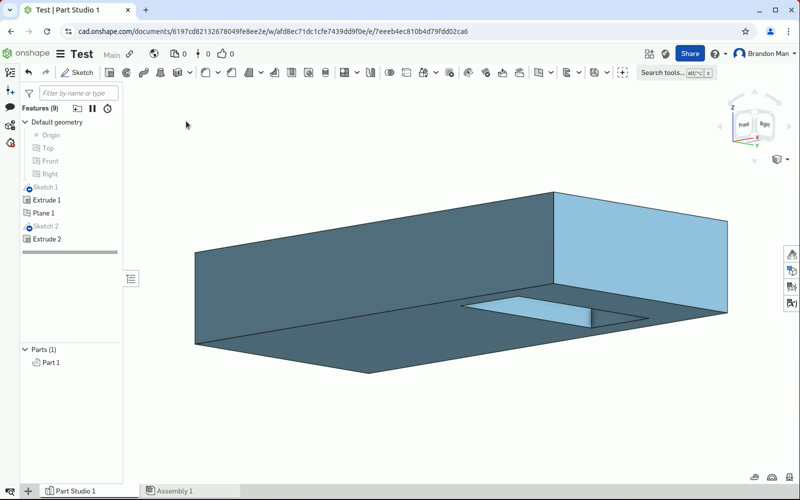
key(down, 3)
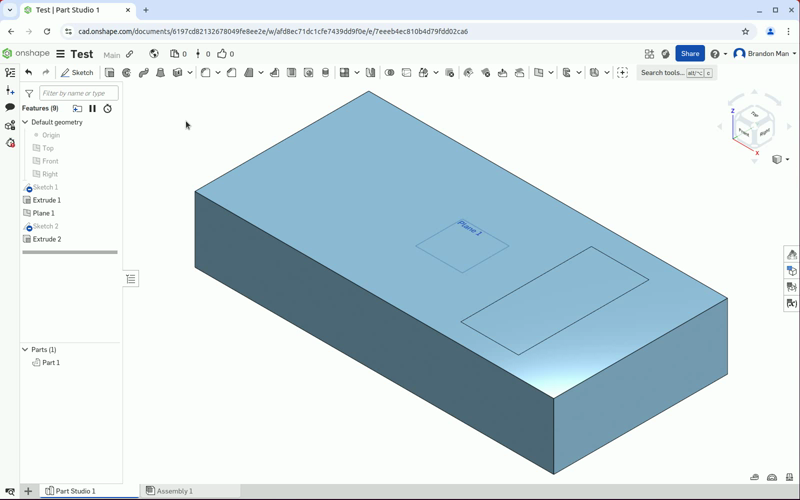
mouse_move(73, 189)
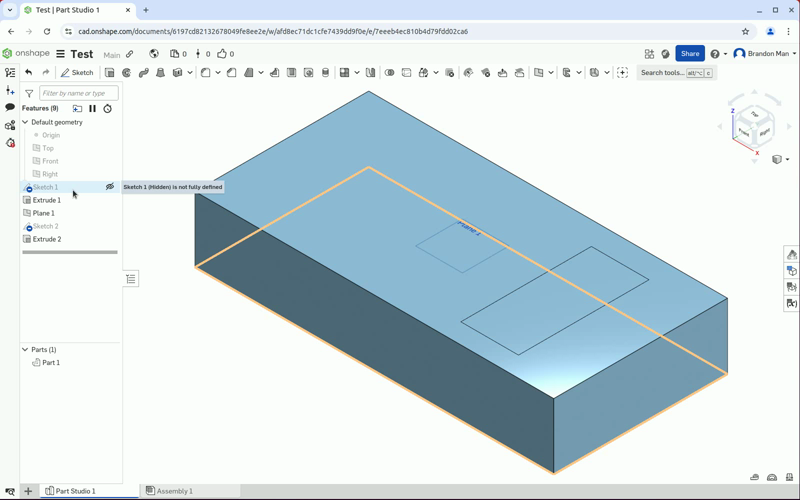
click(73, 189)